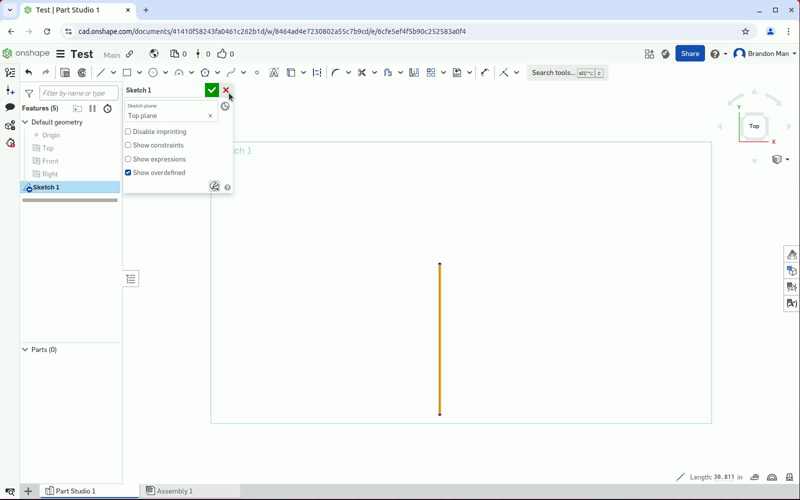
key(shift+h)
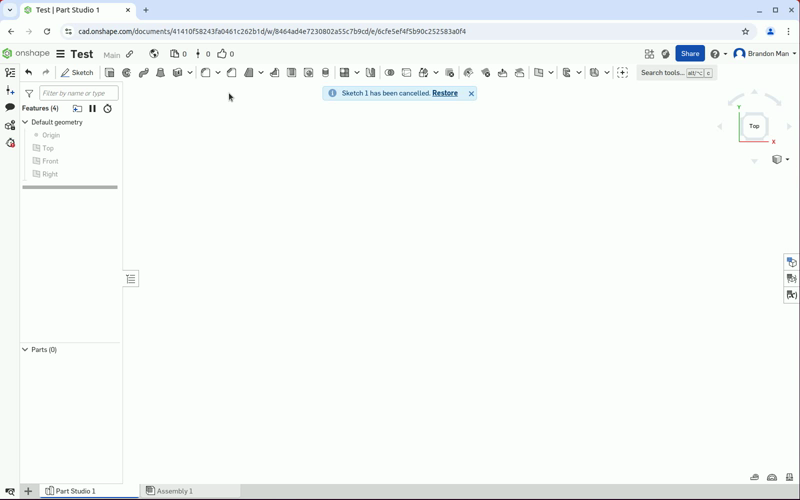
mouse_move(73, 352)
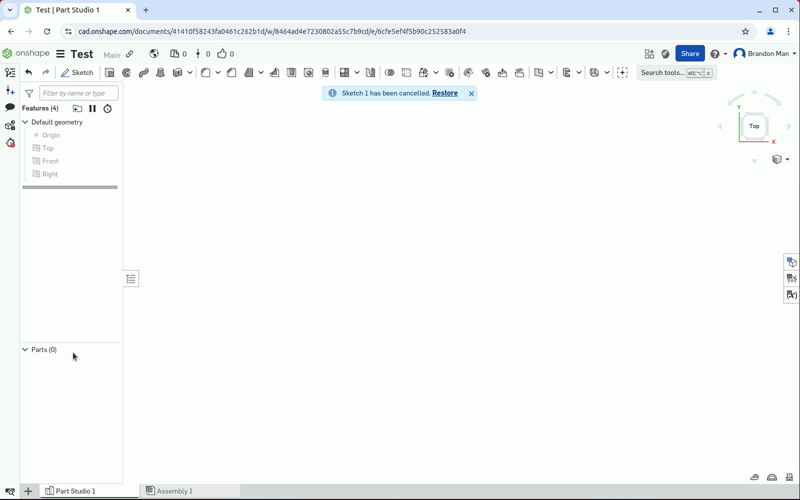
key(y)
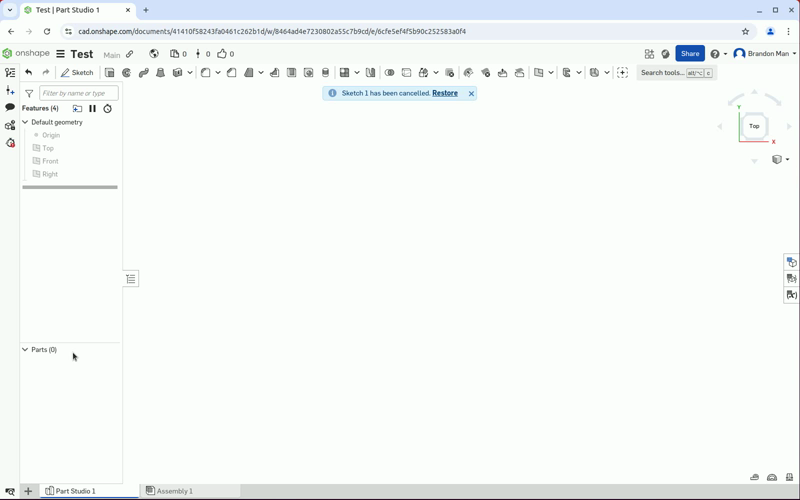
key(shift+p)
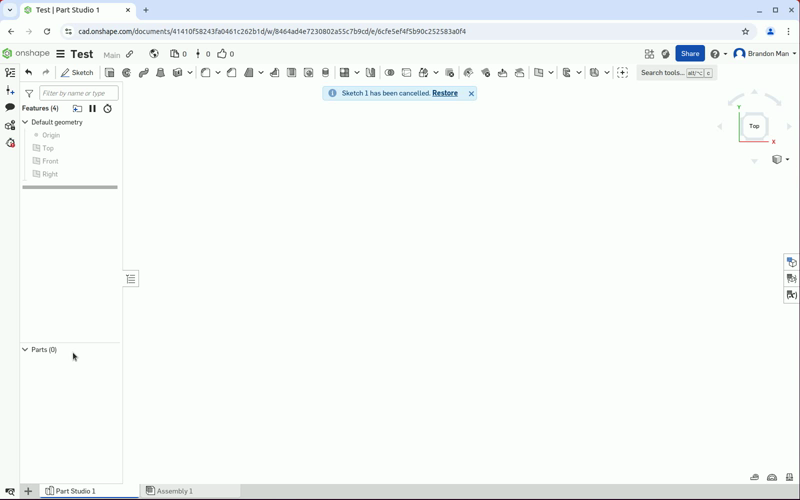
key(space)
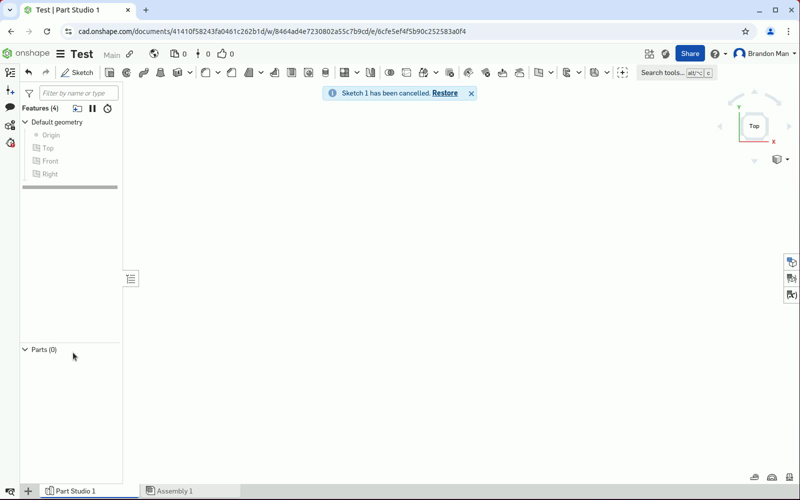
key_down(shift)
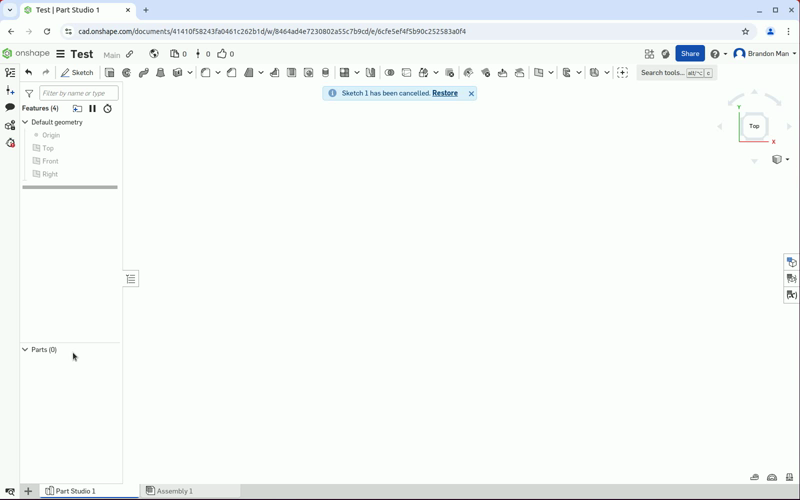
key(up)
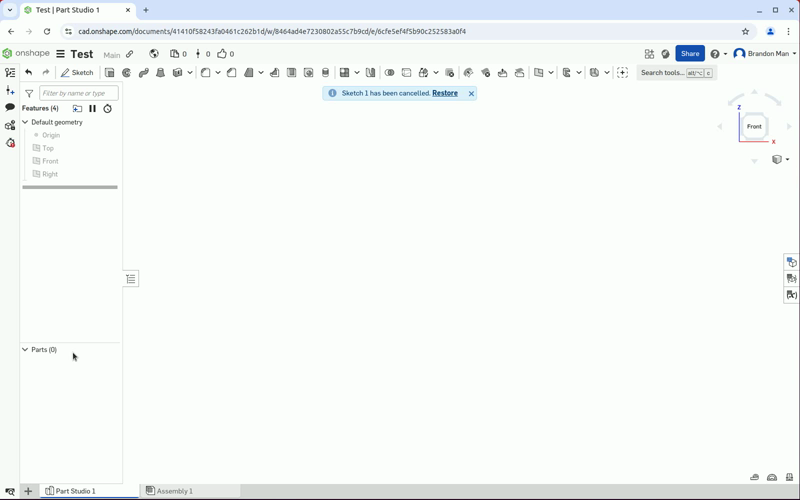
key_up(shift)
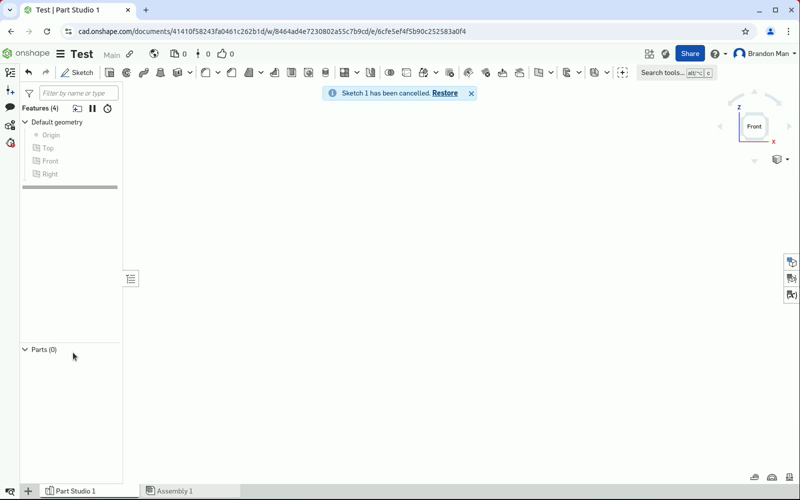
mouse_move(73, 352)
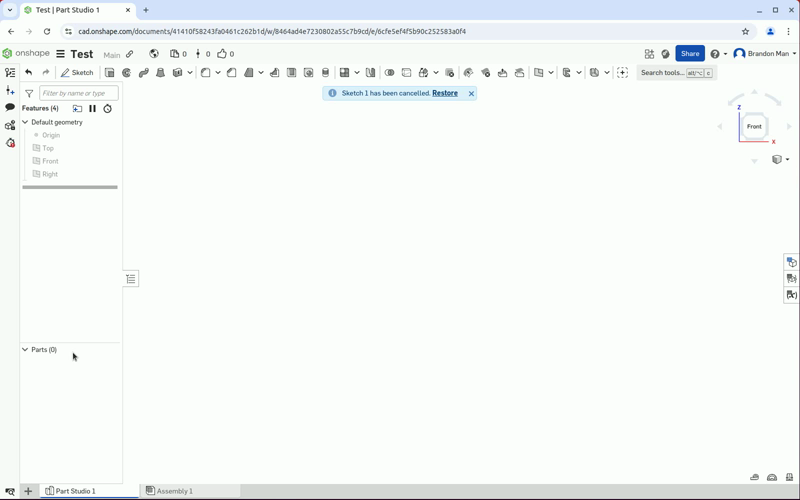
key(shift+y)
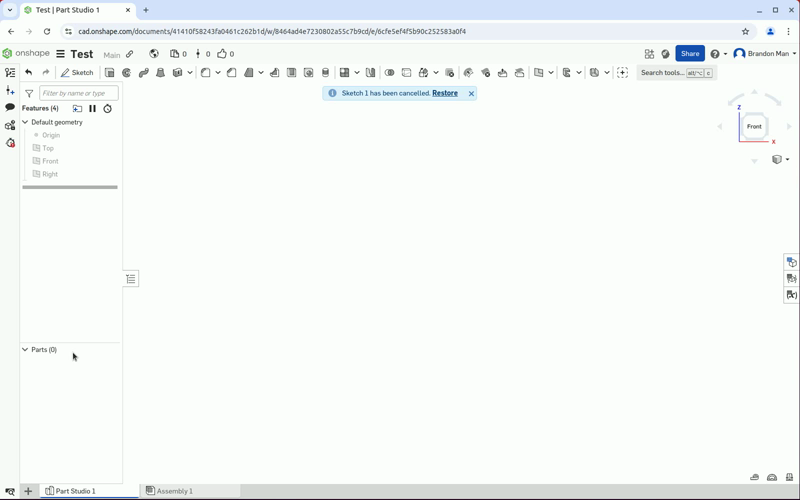
key(shift+s)
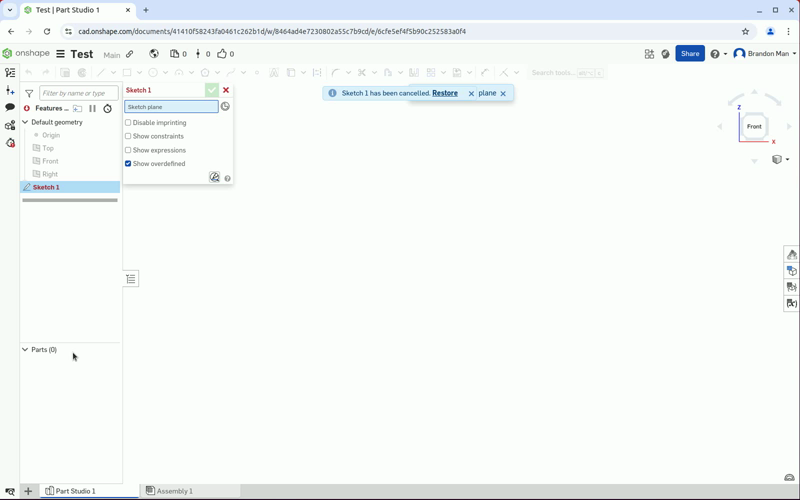
mouse_move(73, 163)
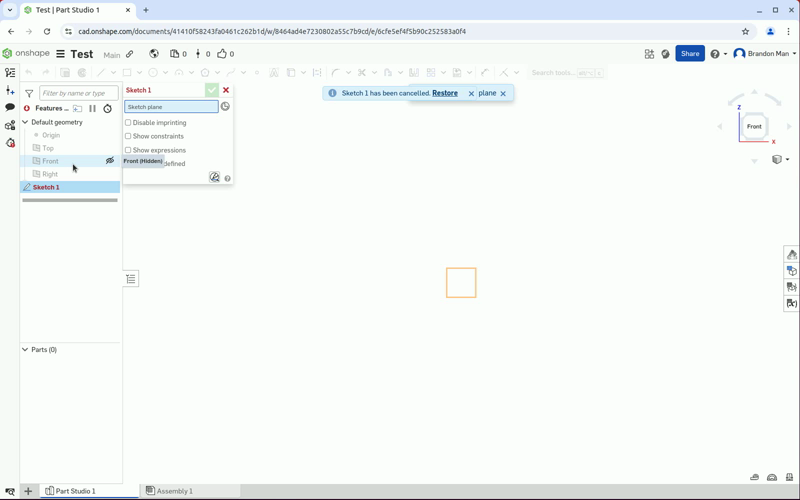
click(73, 163)
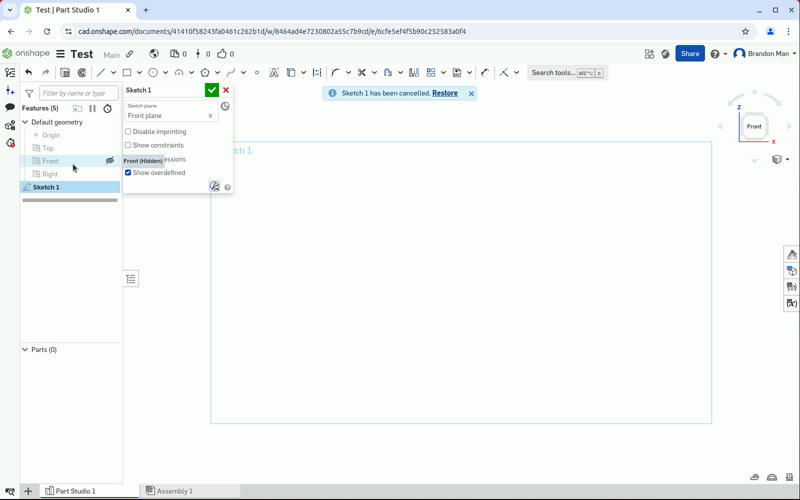
mouse_move(73, 352)
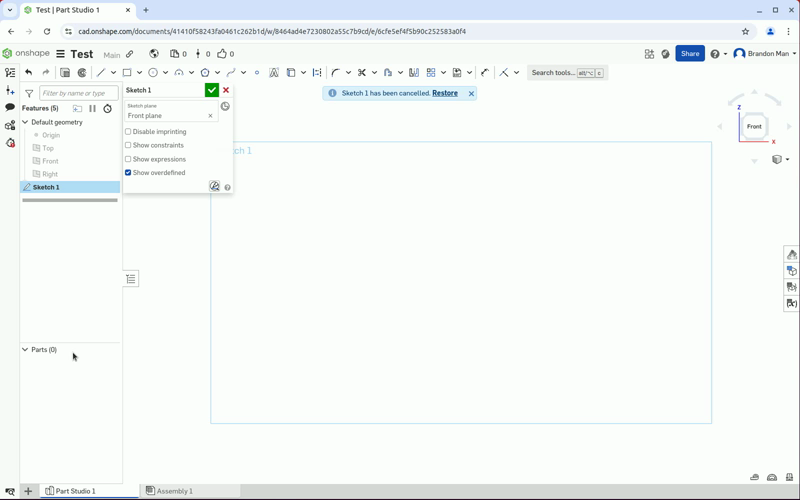
key(y)
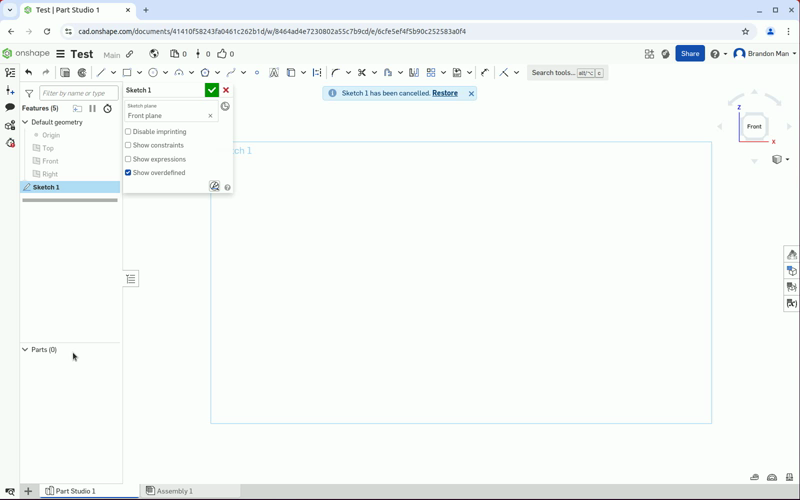
key(l)
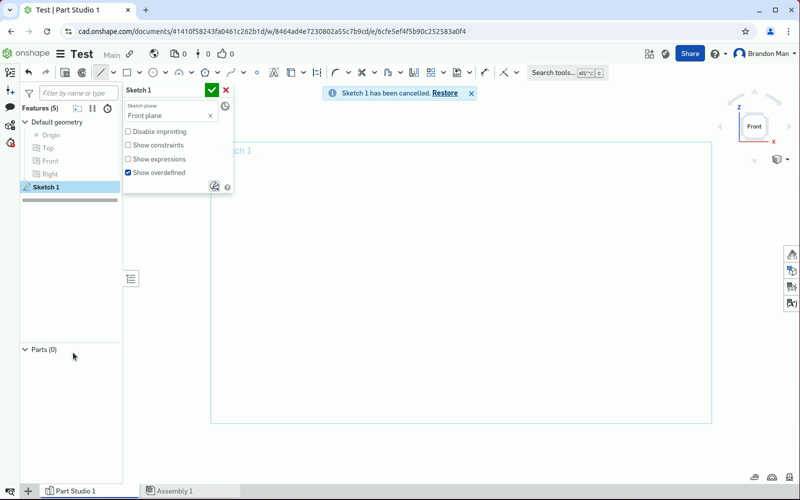
key_down(shift)
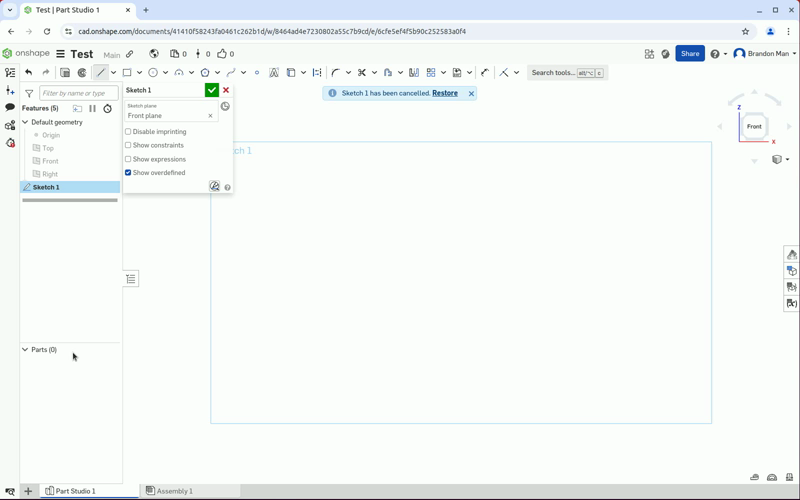
mouse_move(414, 395)
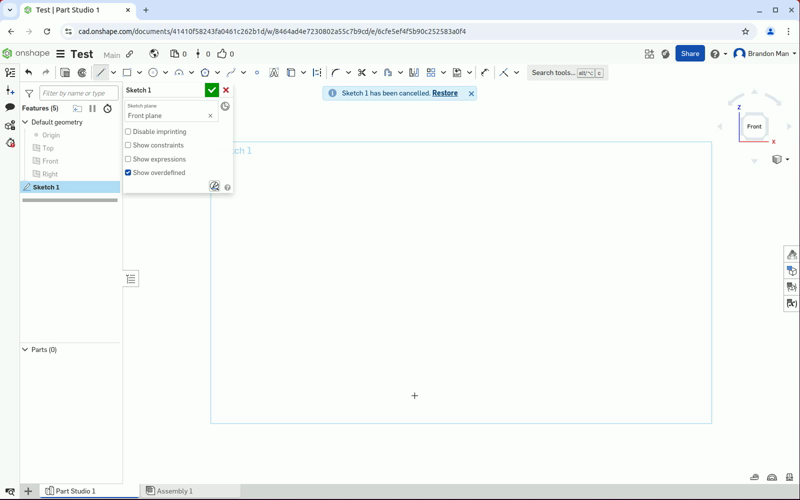
click(414, 395)
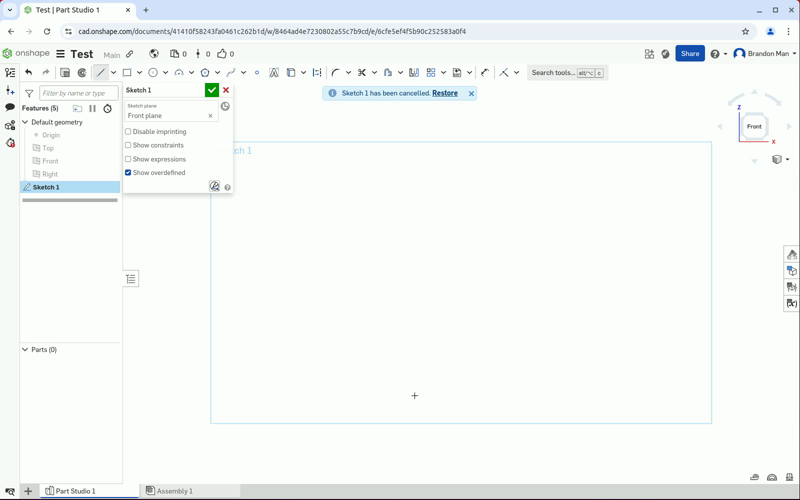
key_up(shift)
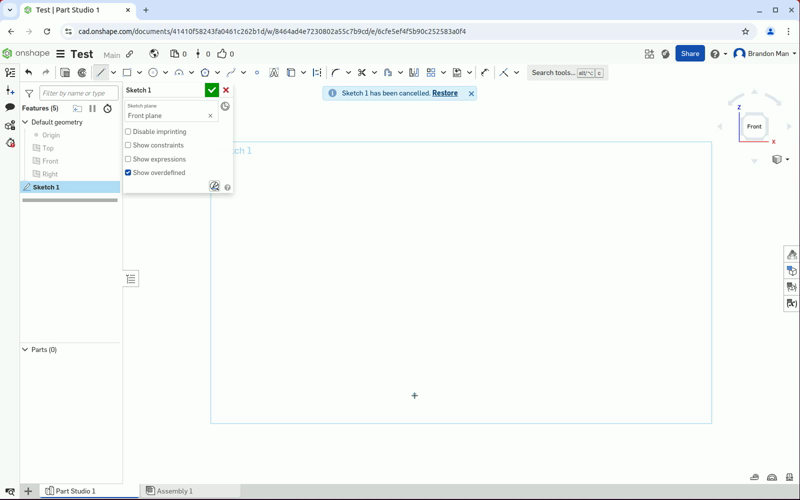
key_down(shift)
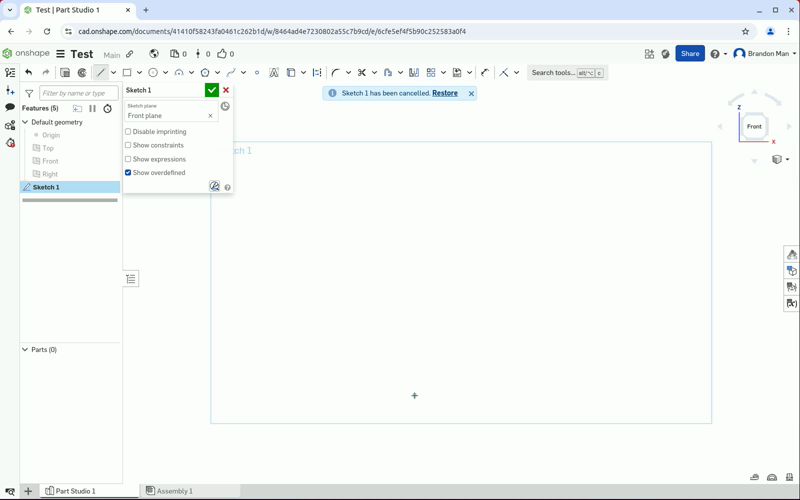
mouse_move(507, 395)
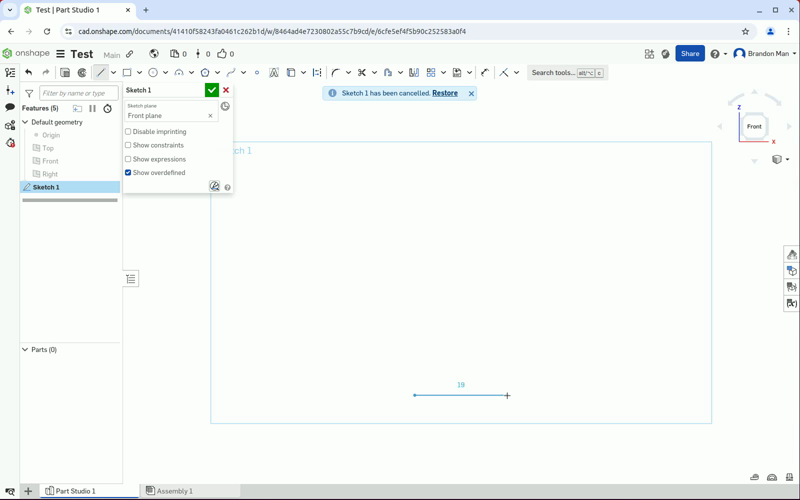
click(507, 395)
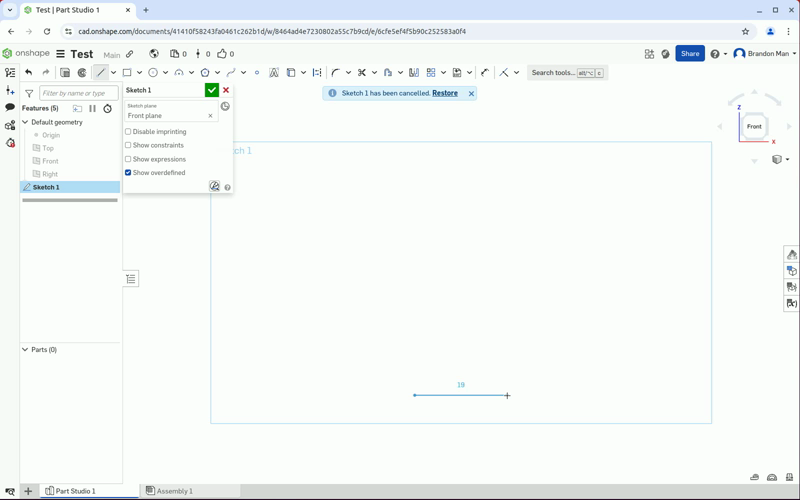
key_up(shift)
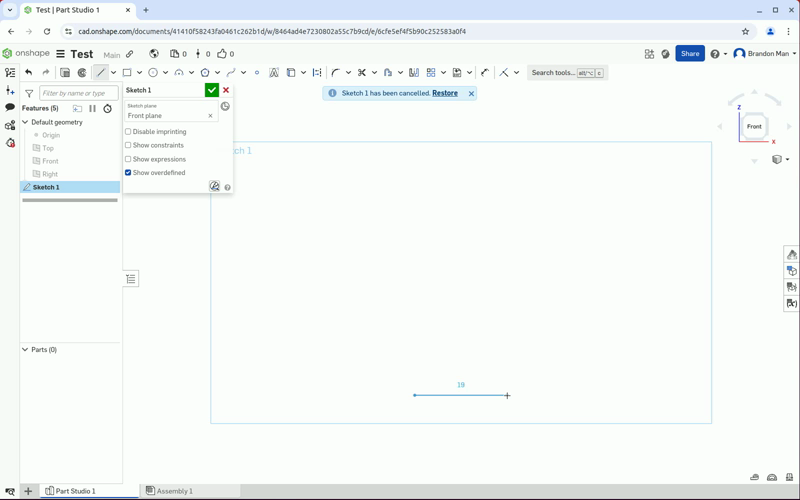
key_down(shift)
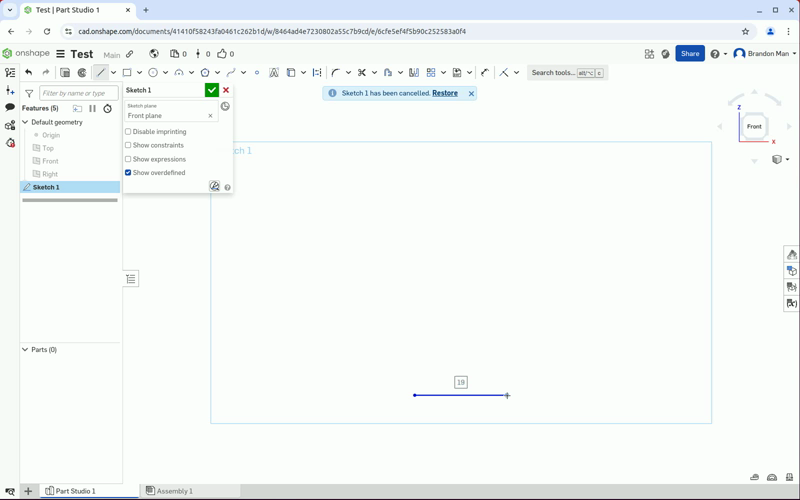
mouse_move(507, 171)
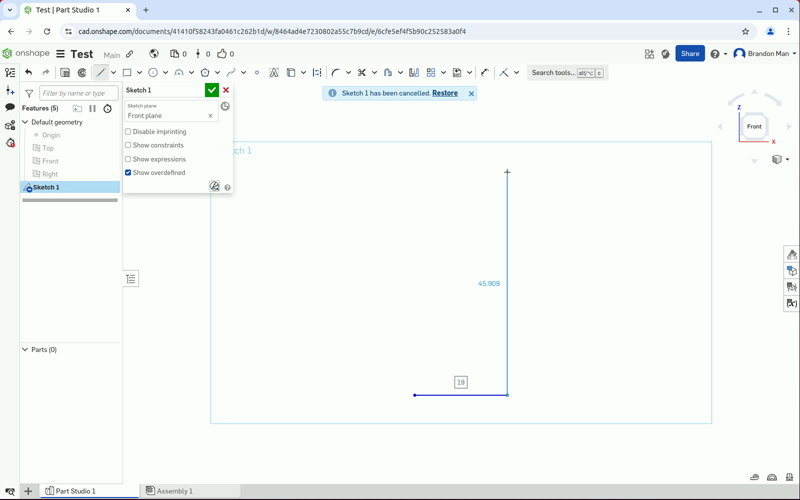
click(507, 171)
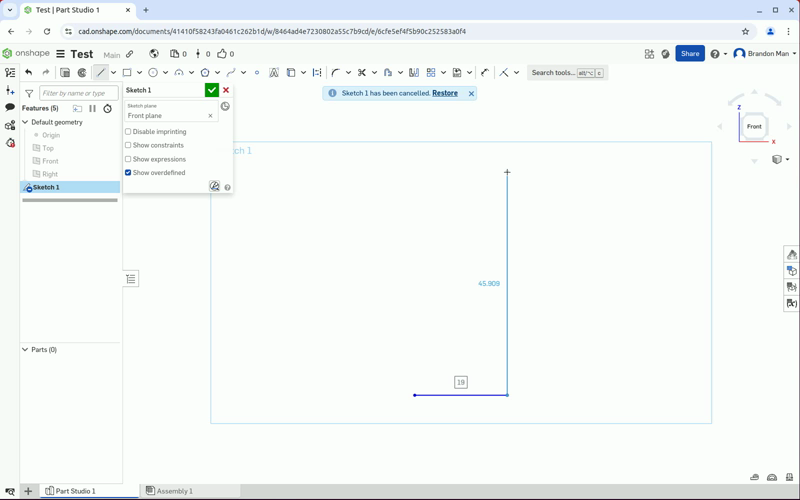
key_up(shift)
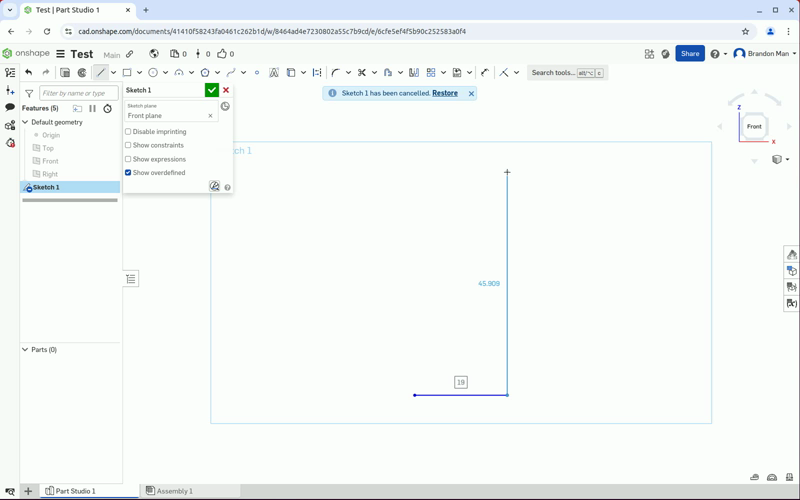
key_down(shift)
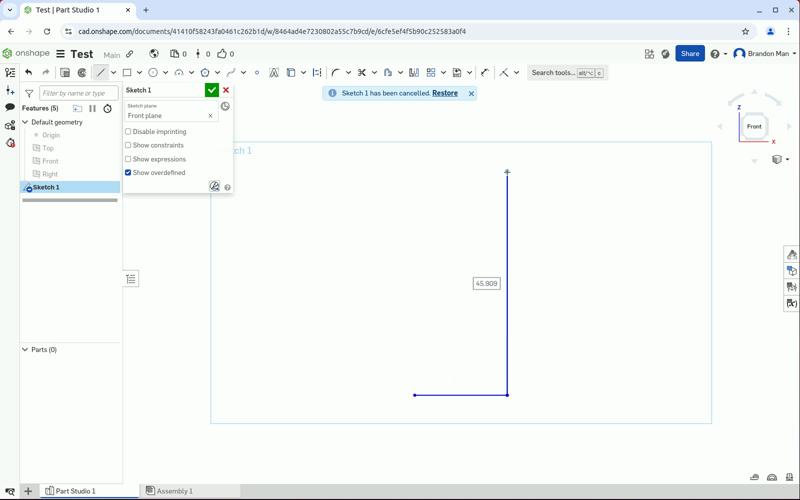
mouse_move(414, 171)
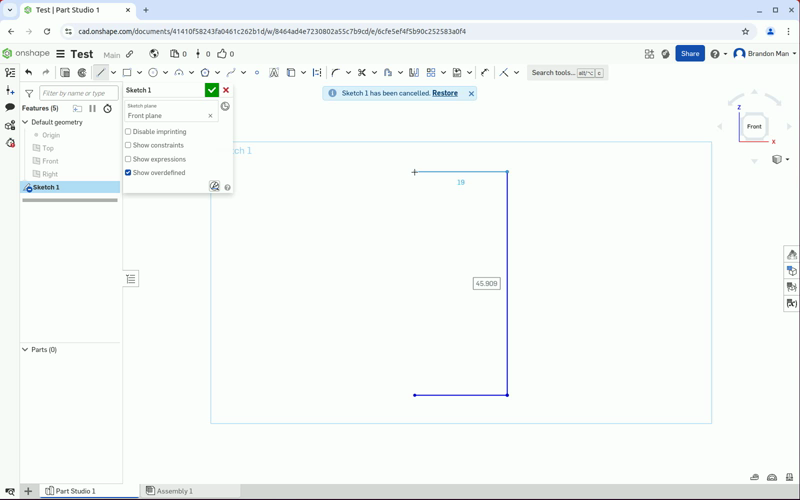
click(414, 171)
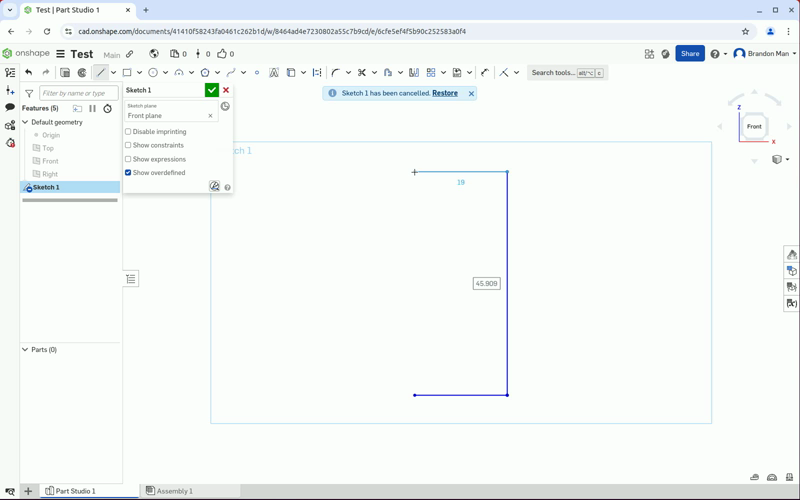
key_up(shift)
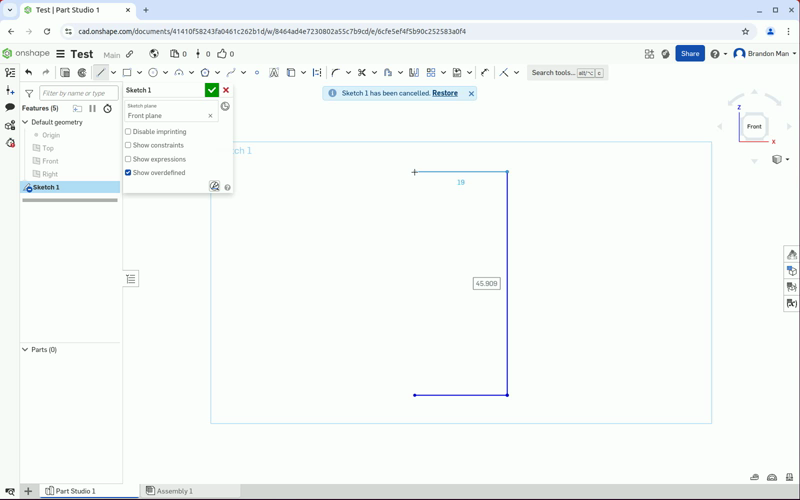
key_down(shift)
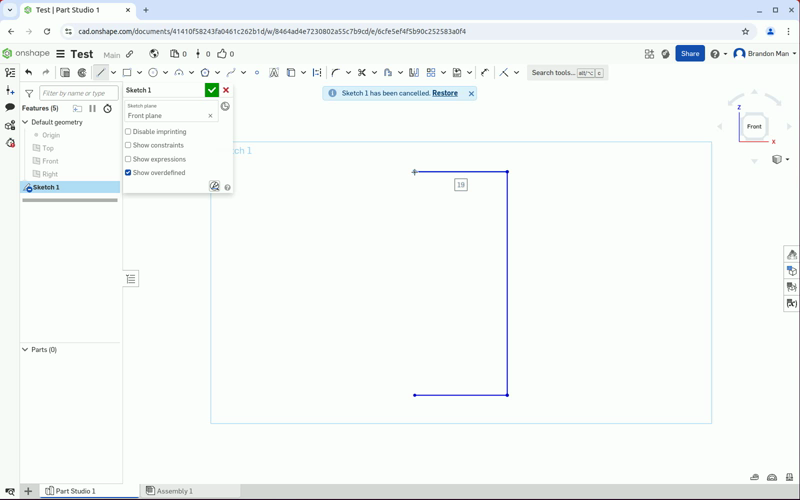
mouse_move(414, 395)
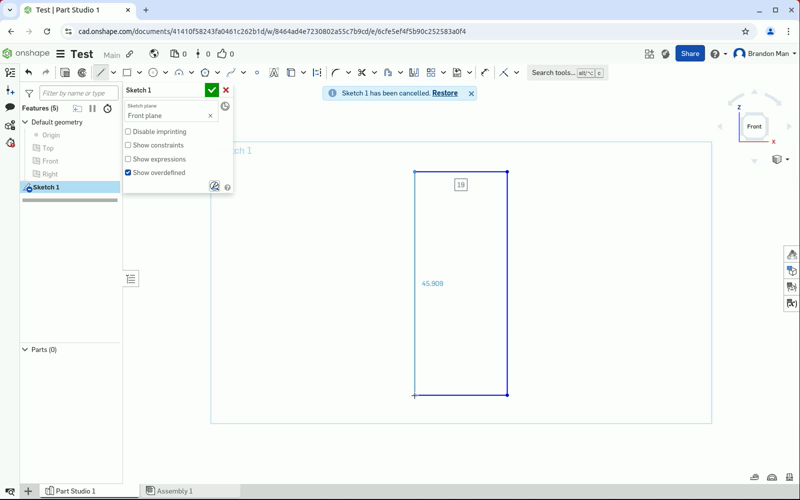
key_up(shift)
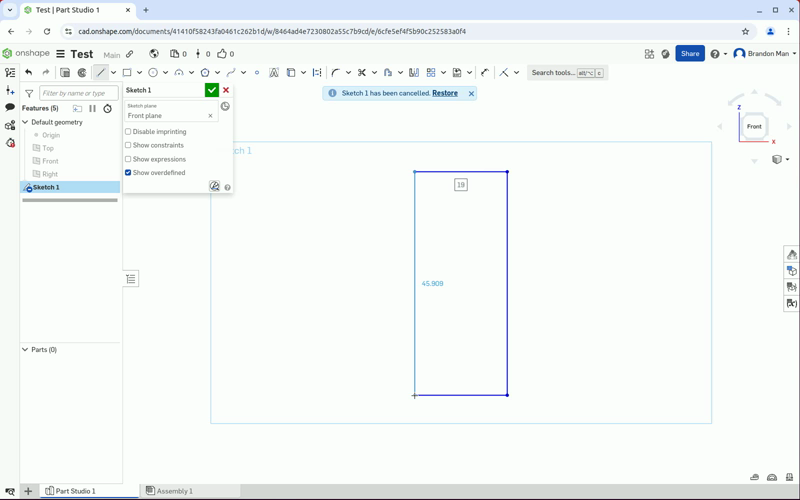
click(414, 395)
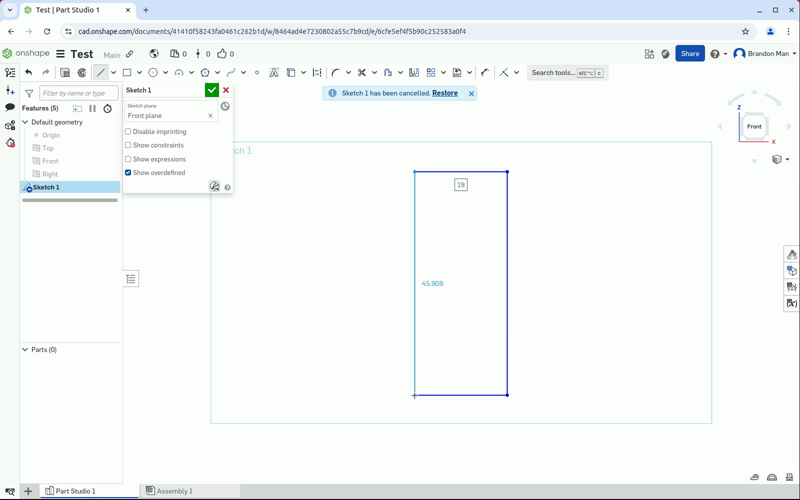
key(esc)
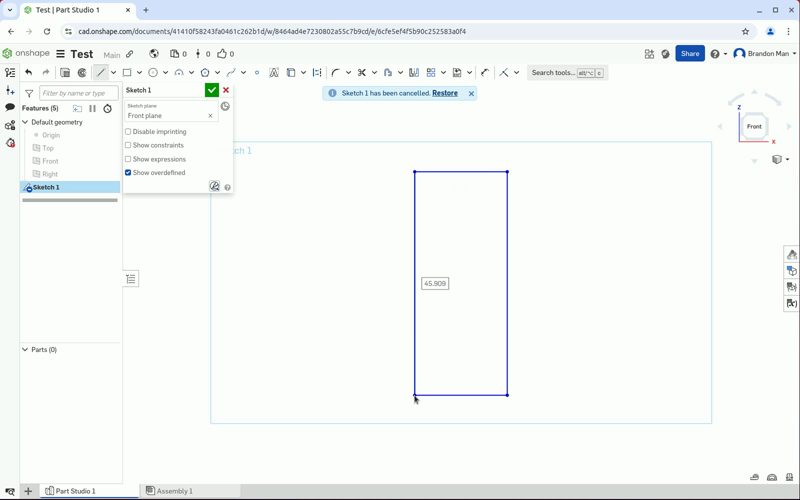
mouse_move(480, 238)
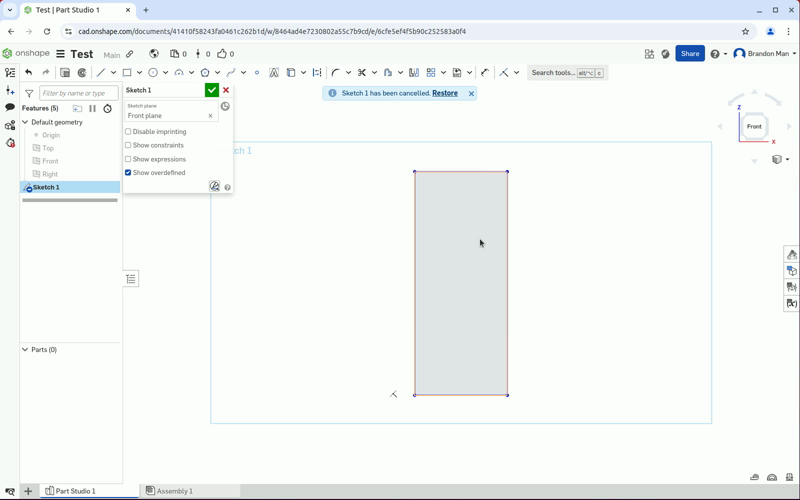
click(480, 238)
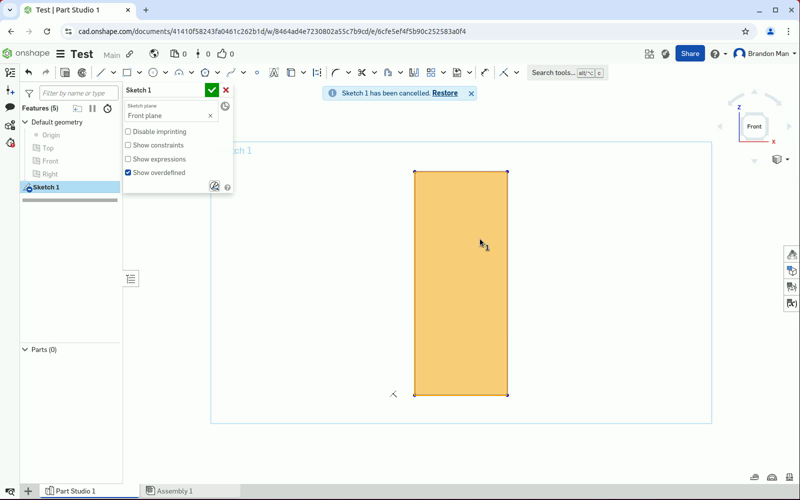
mouse_move(73, 352)
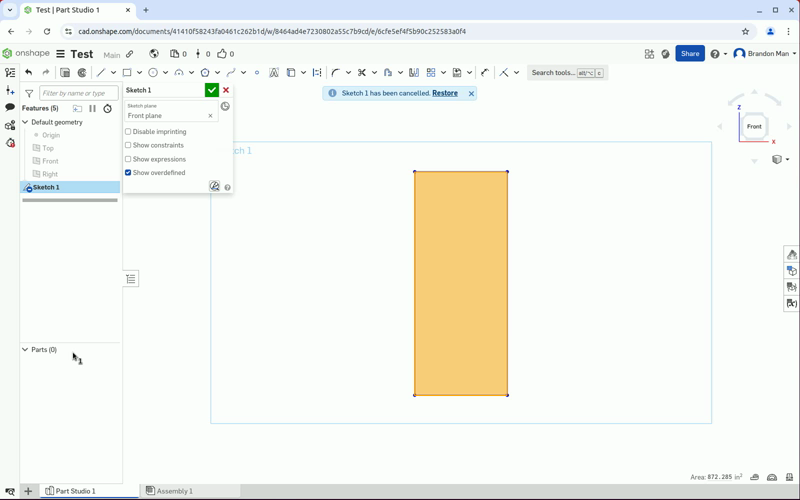
key(shift+y)
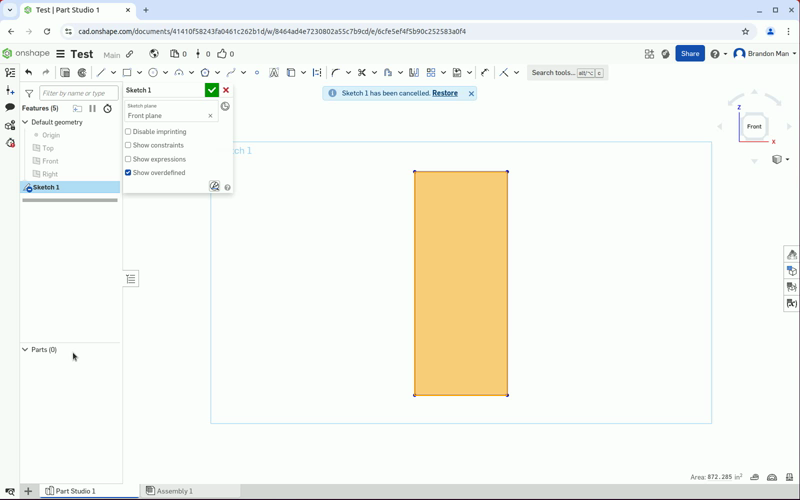
key(shift+e)
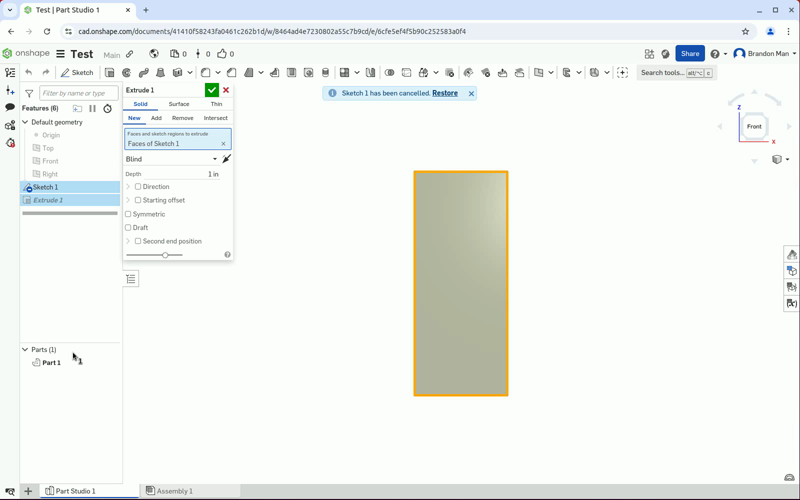
mouse_move(143, 106)
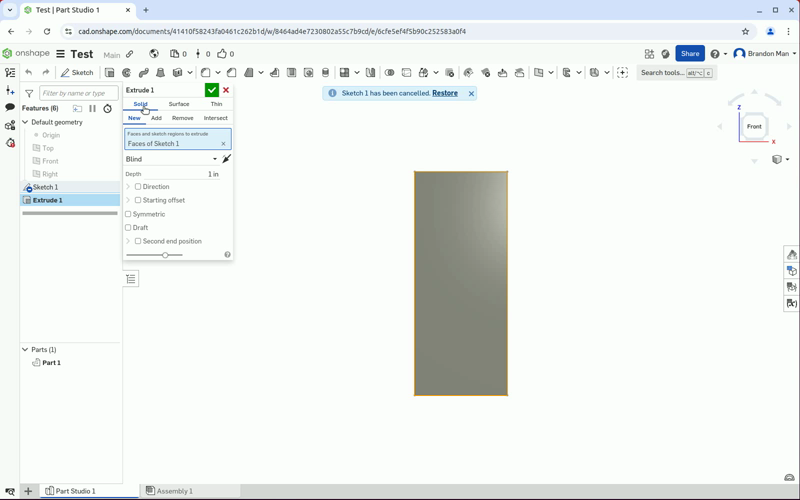
click(143, 106)
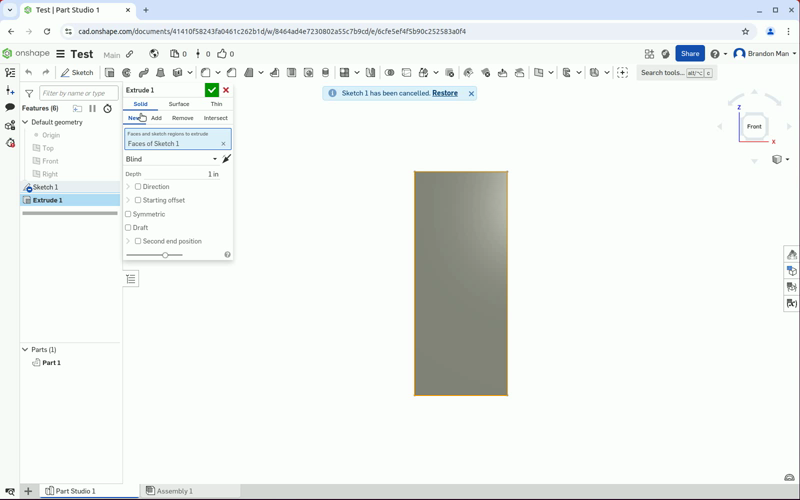
mouse_move(137, 120)
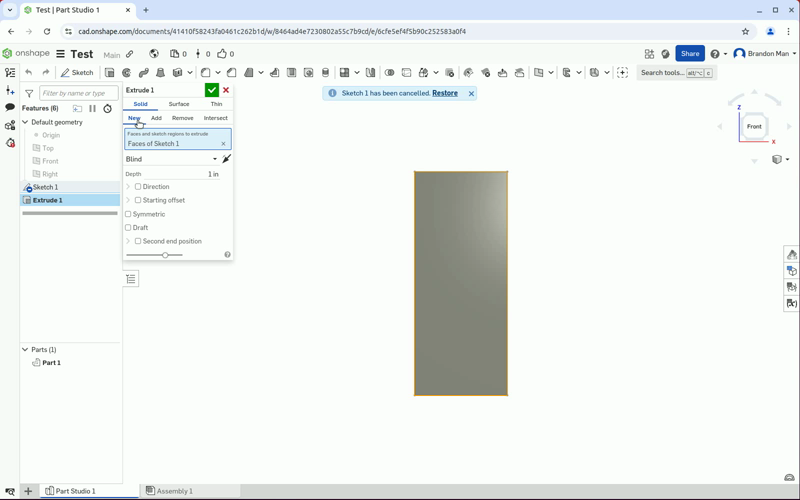
click(137, 120)
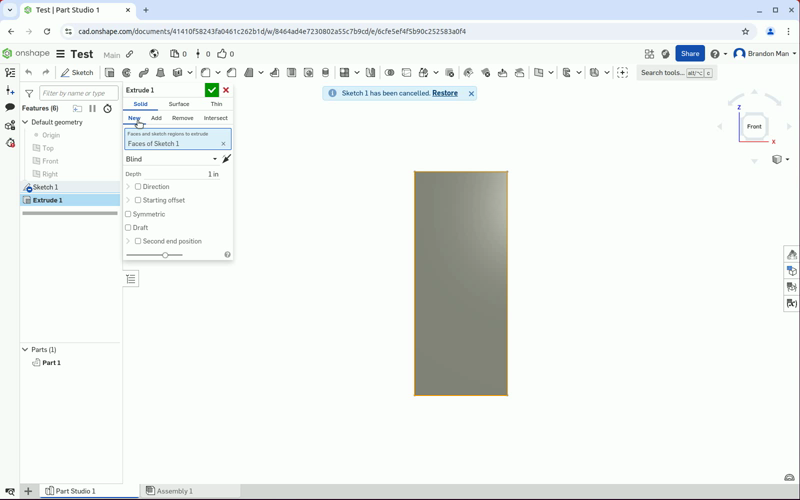
key(tab, 4)
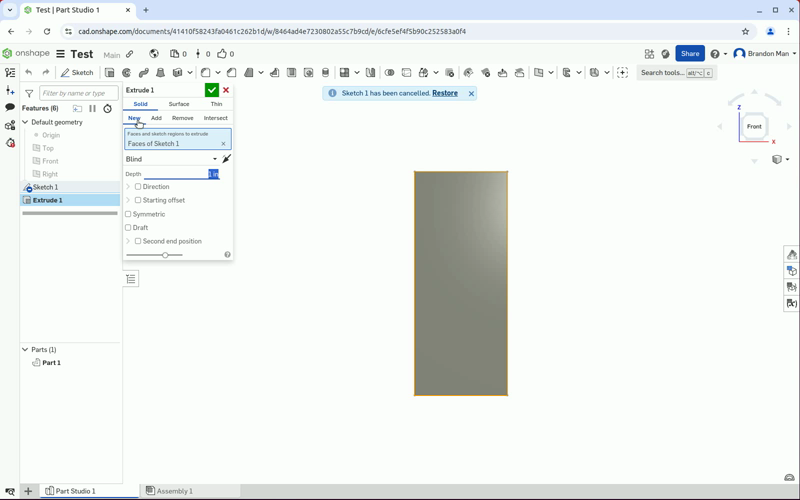
text(1.926)
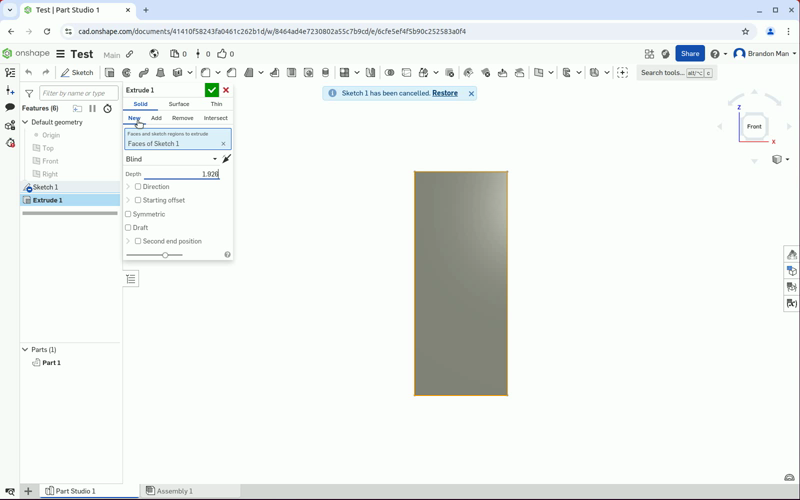
key(enter)
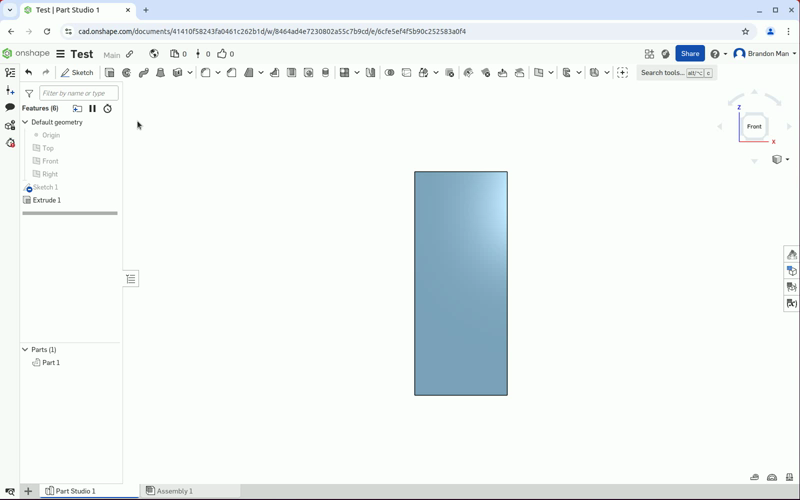
key(shift+h)
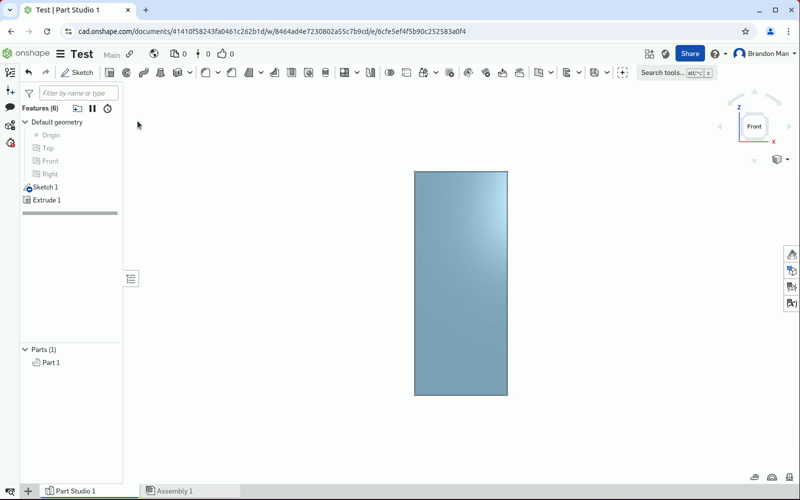
key(shift+h)
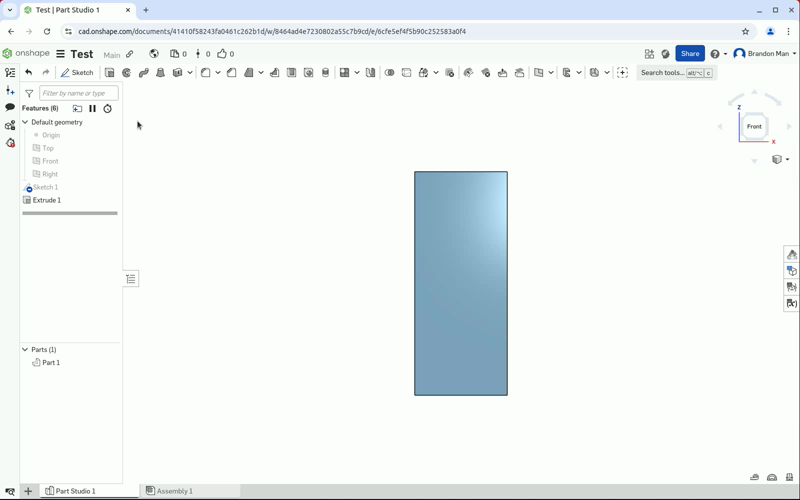
mouse_move(73, 189)
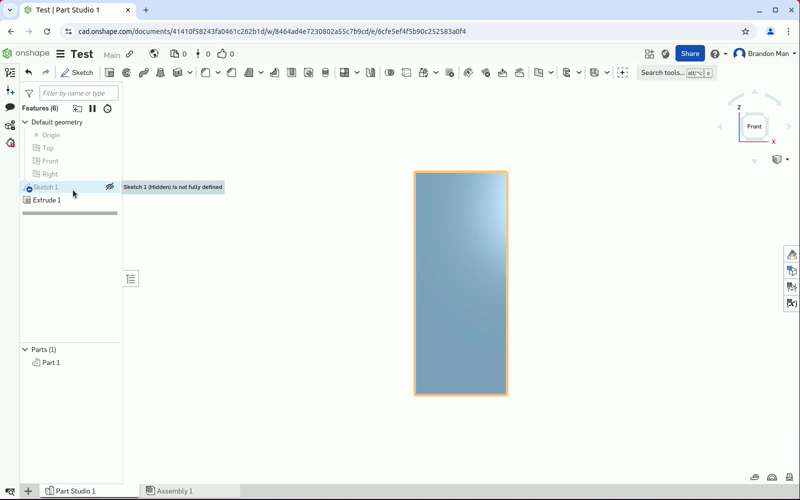
click(73, 189)
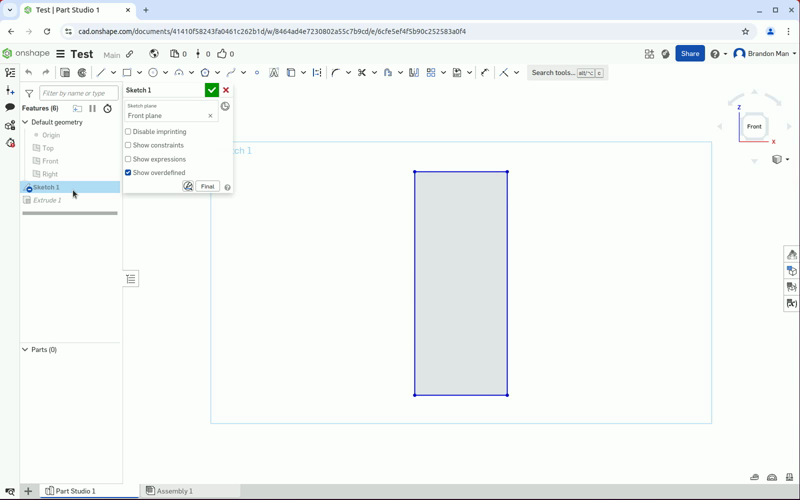
mouse_move(229, 92)
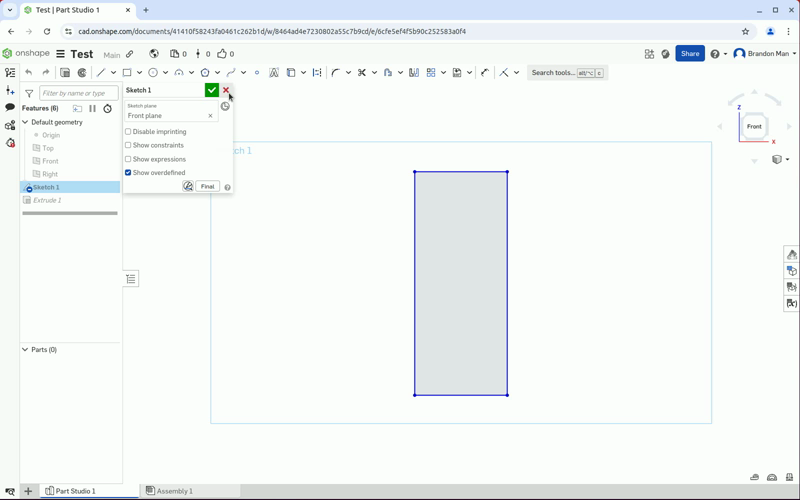
click(229, 92)
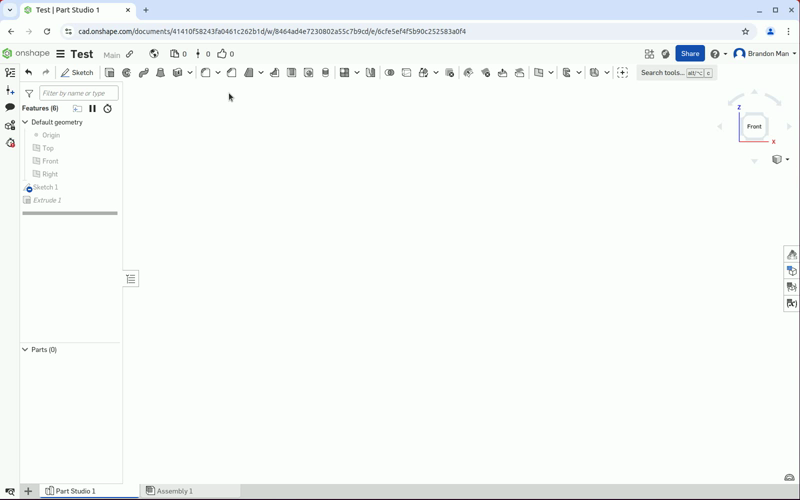
mouse_move(541, 75)
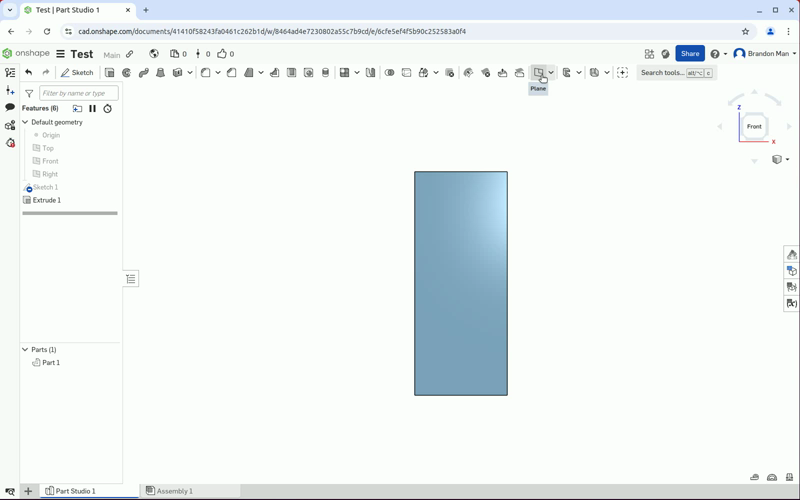
click(541, 75)
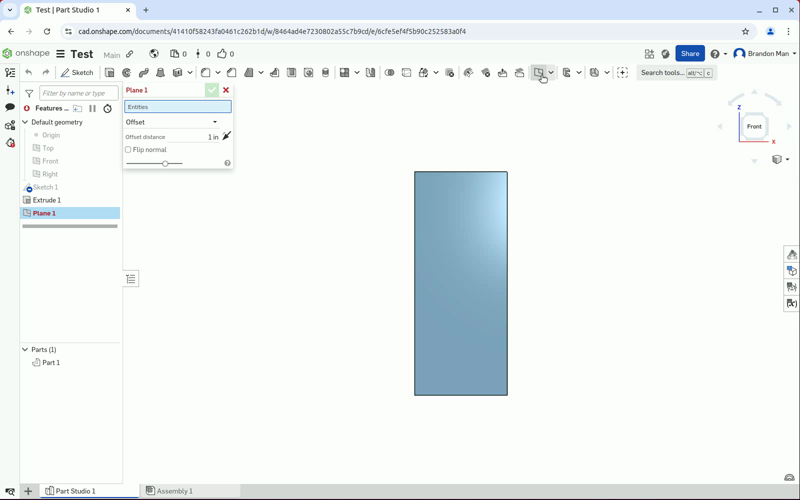
mouse_move(73, 163)
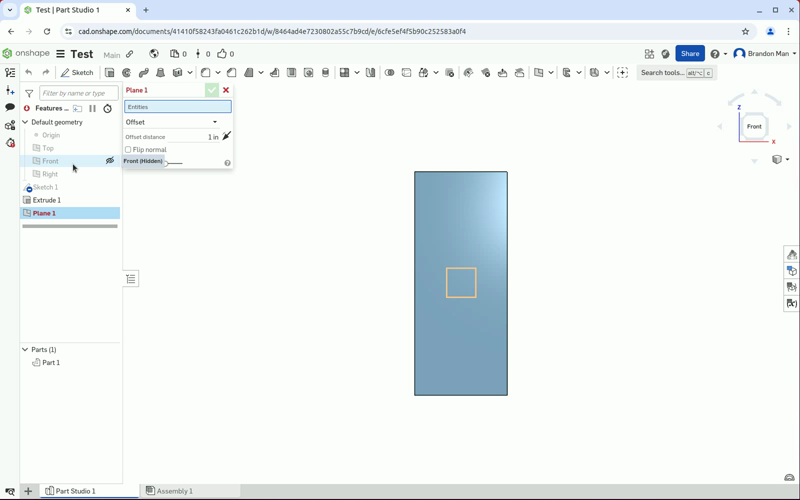
click(73, 163)
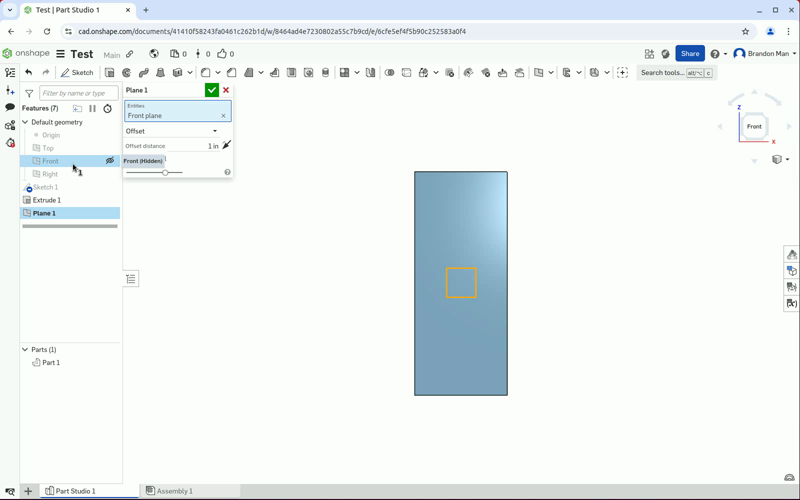
key(tab, 2)
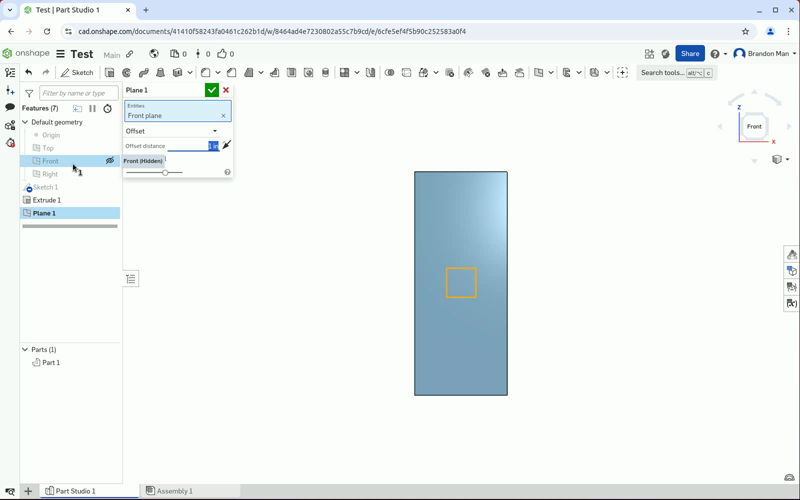
text(1.91)
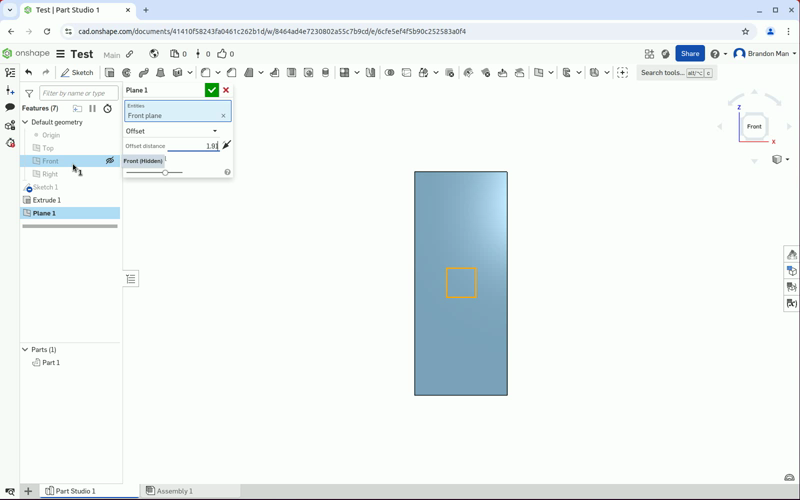
key(enter, 2)
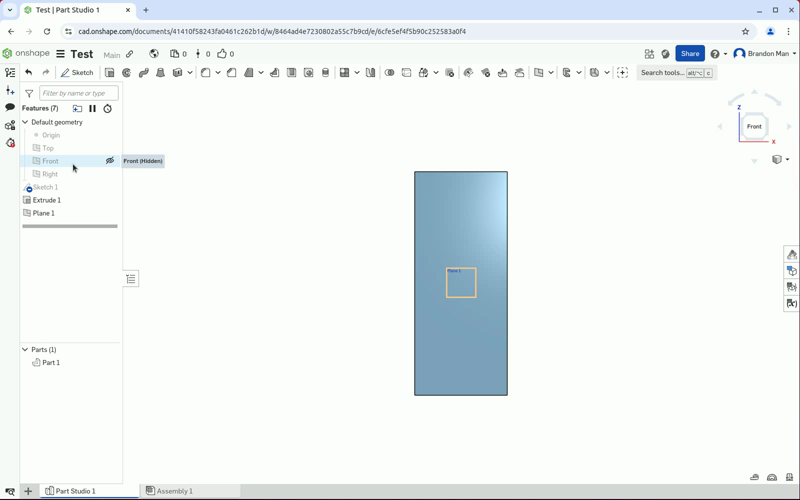
key(shift+s)
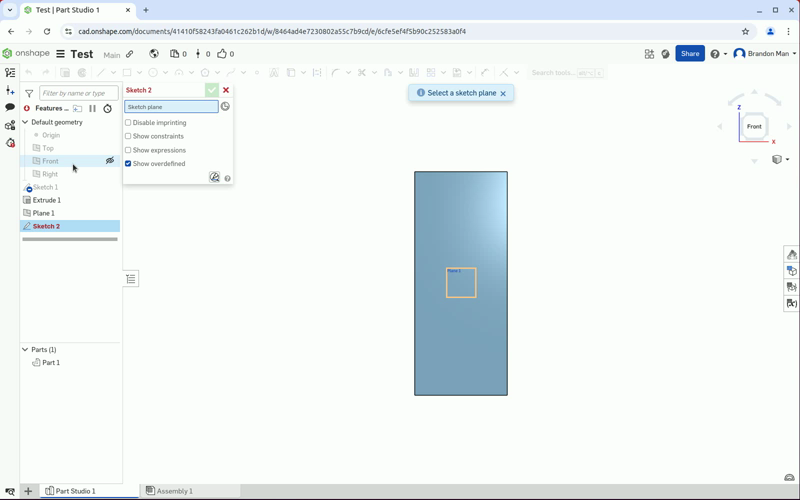
mouse_move(73, 215)
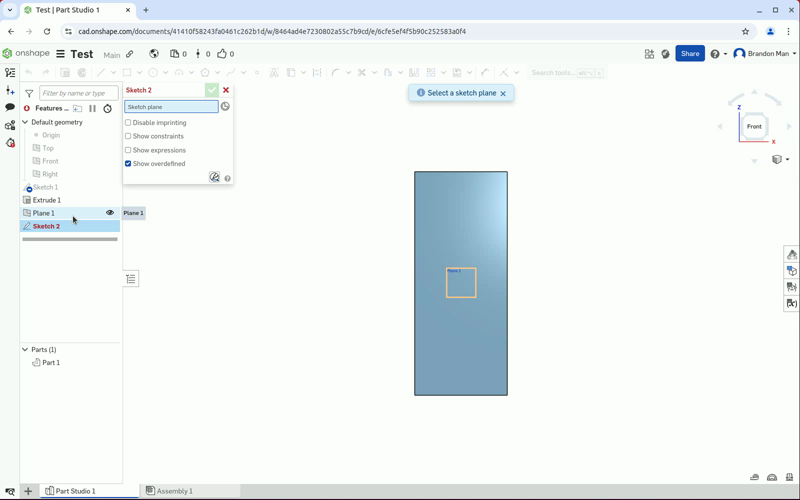
click(73, 215)
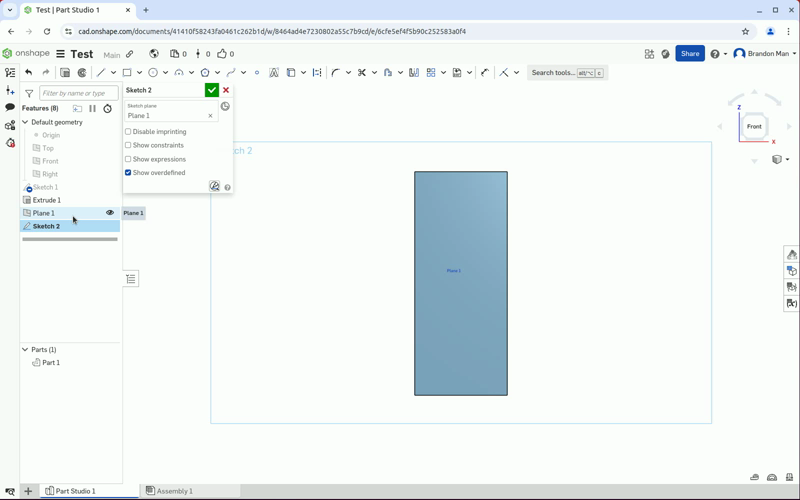
mouse_move(73, 352)
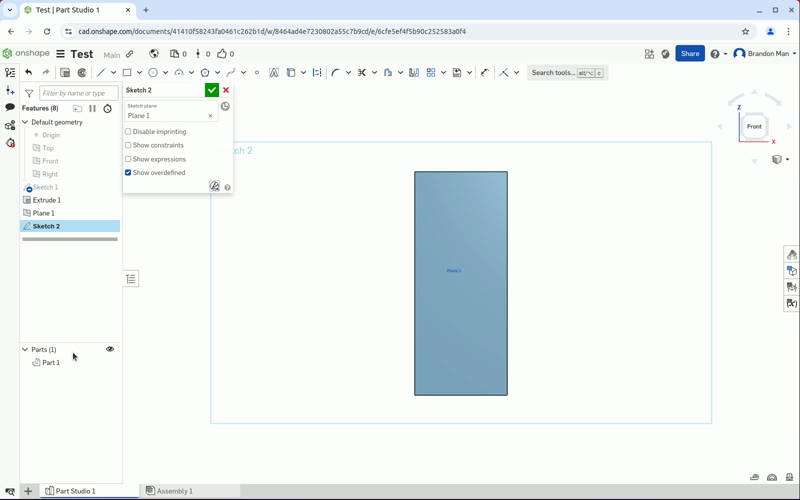
key(y)
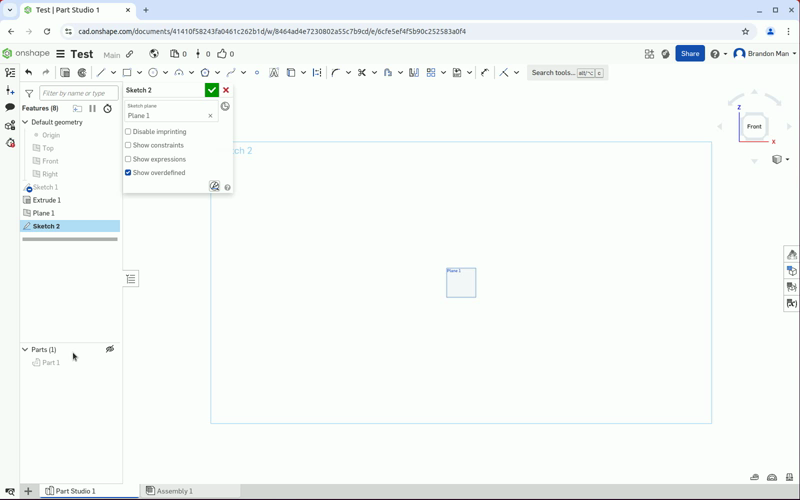
key(c)
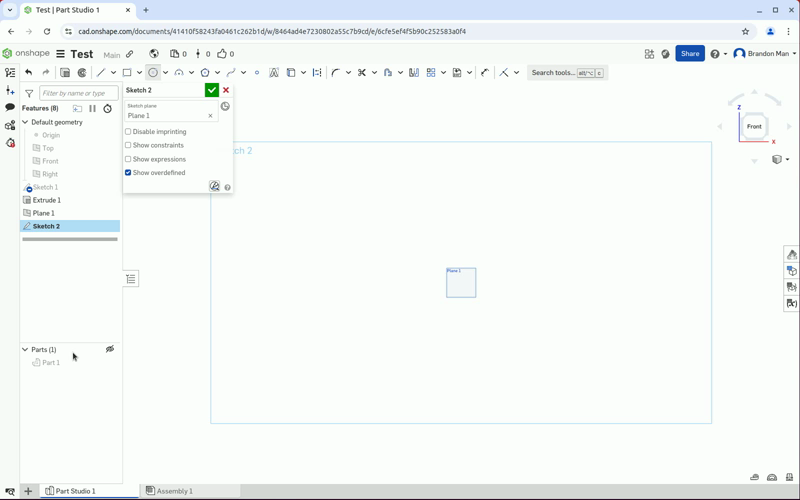
key_down(shift)
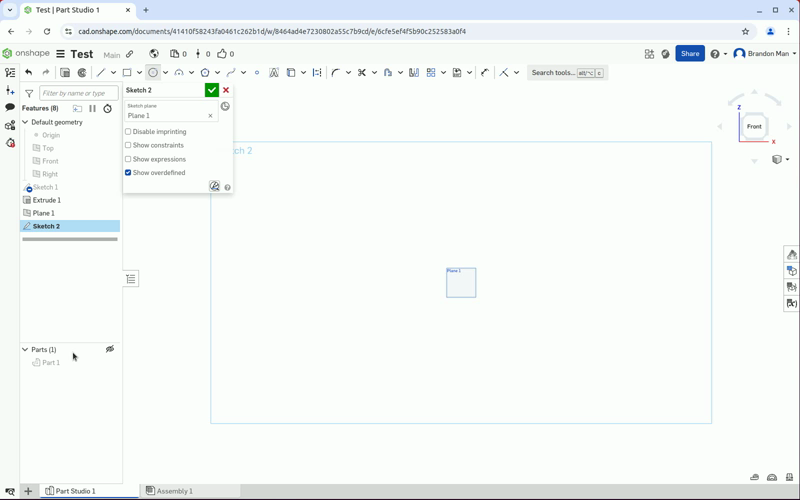
mouse_move(438, 193)
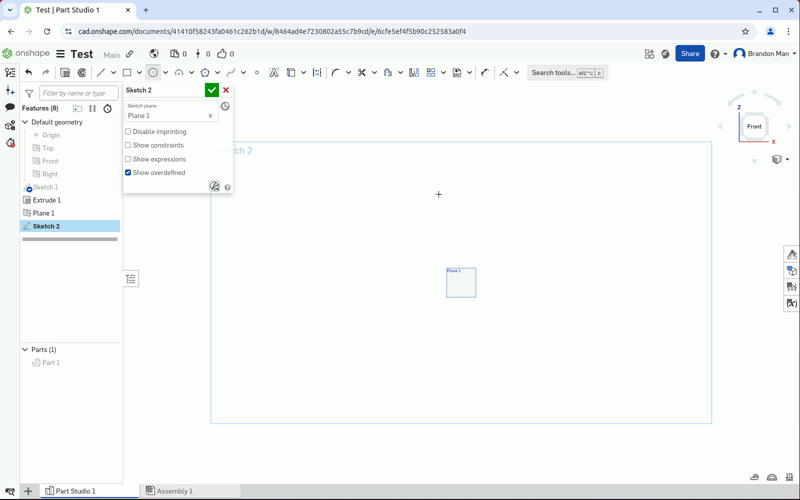
click(438, 193)
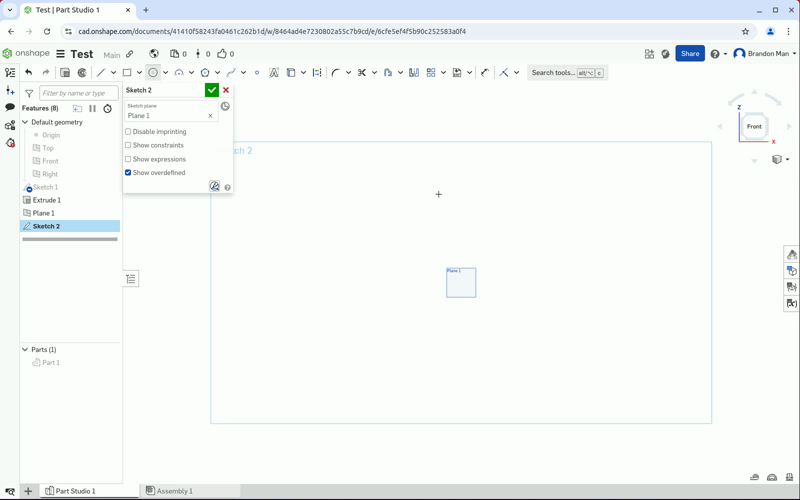
key_up(shift)
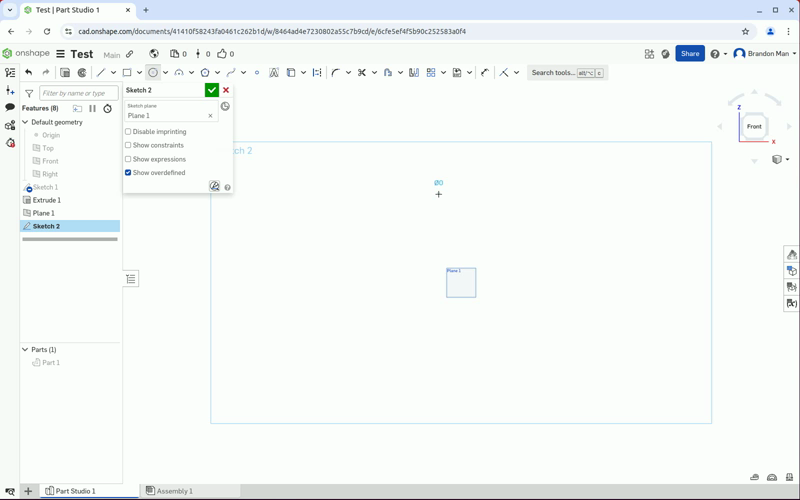
mouse_move(457, 193)
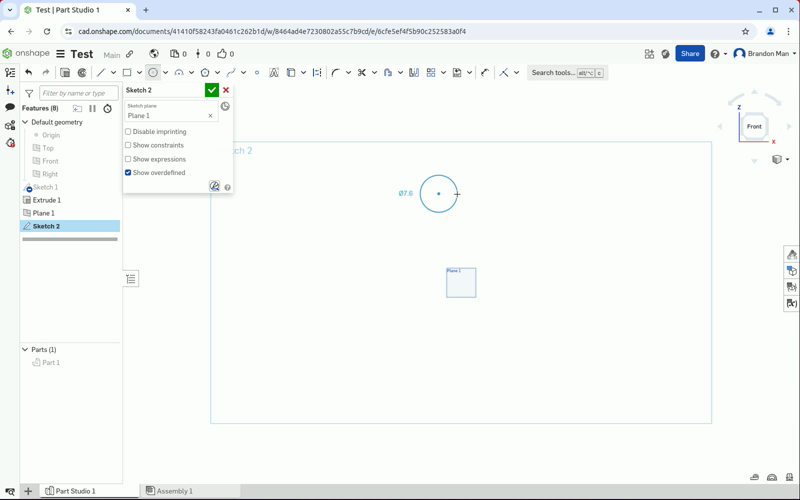
click(457, 193)
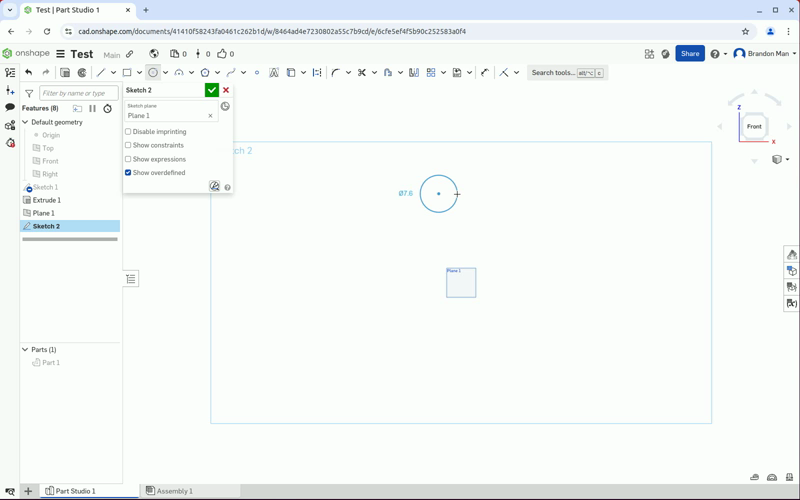
key(esc)
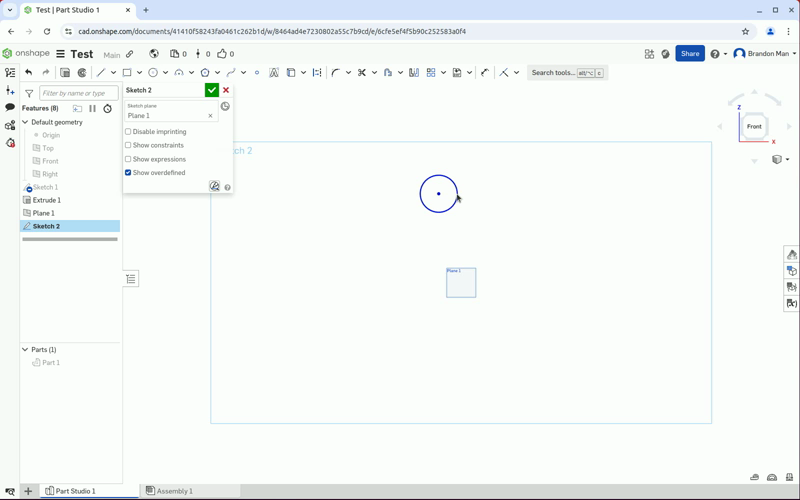
mouse_move(433, 192)
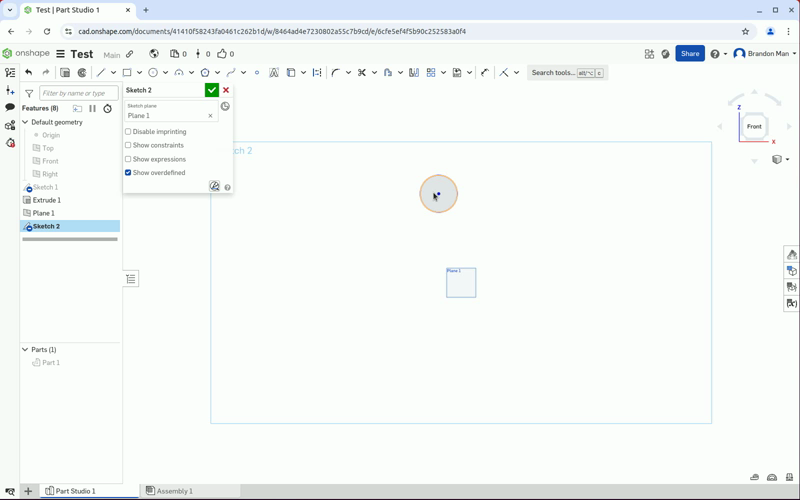
scroll(6)
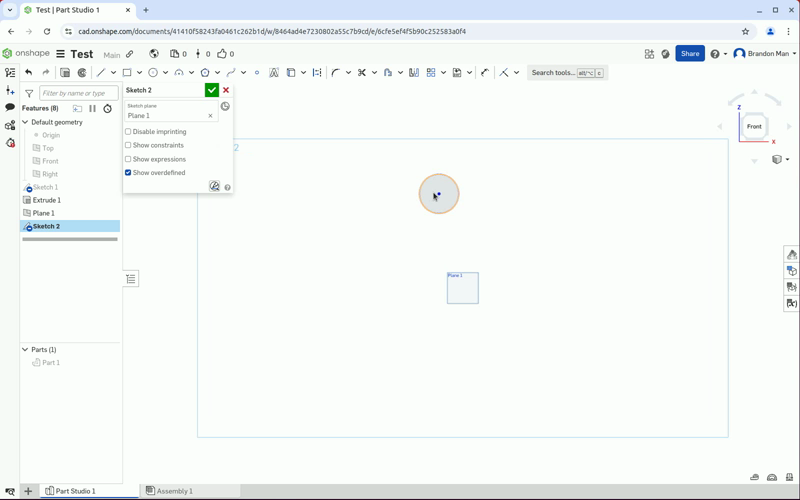
scroll(6)
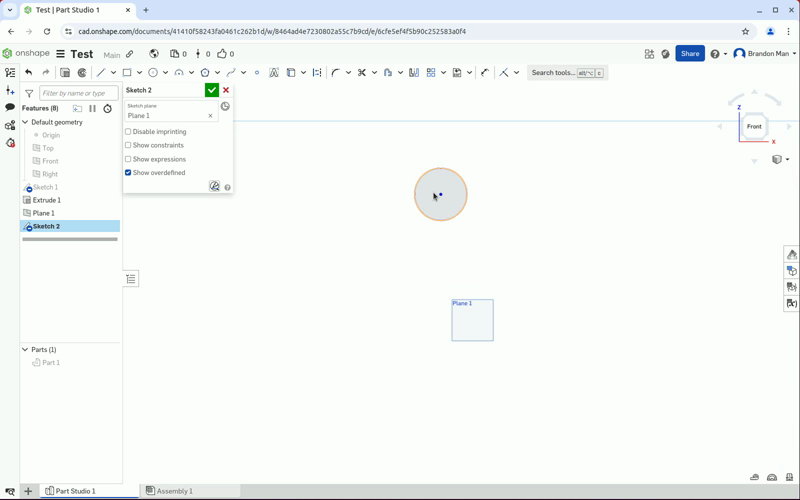
scroll(6)
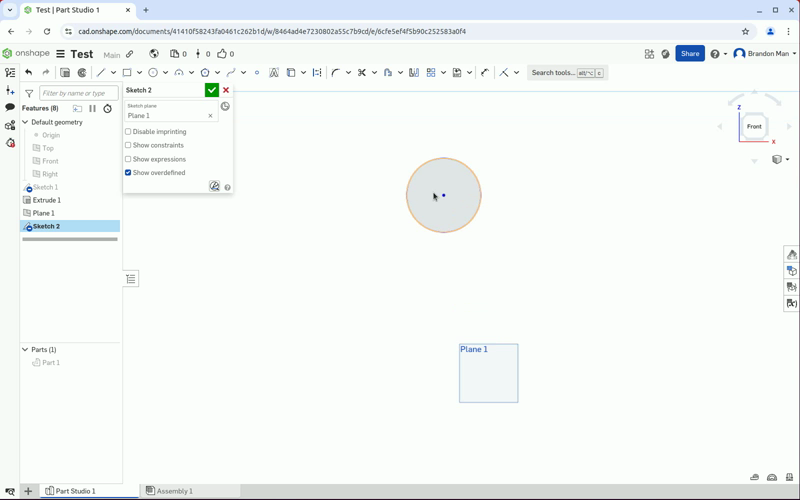
scroll(6)
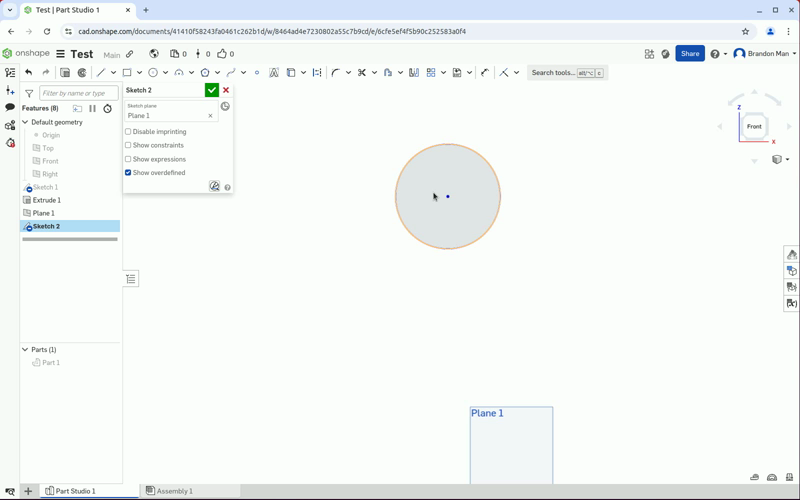
scroll(6)
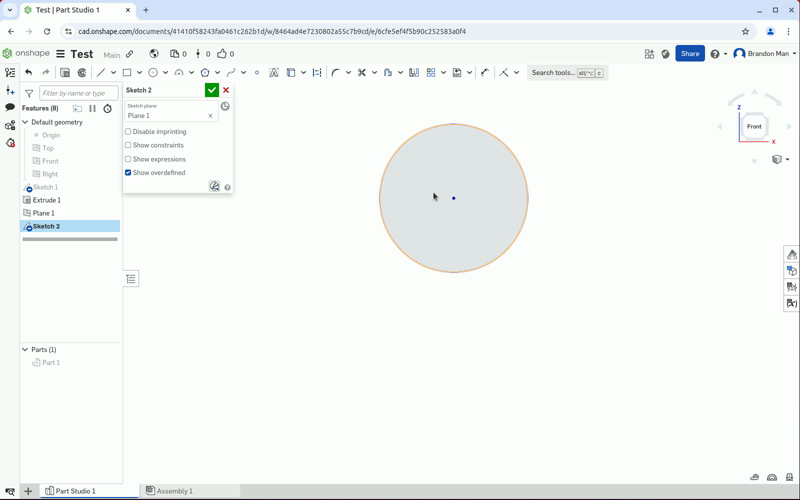
scroll(6)
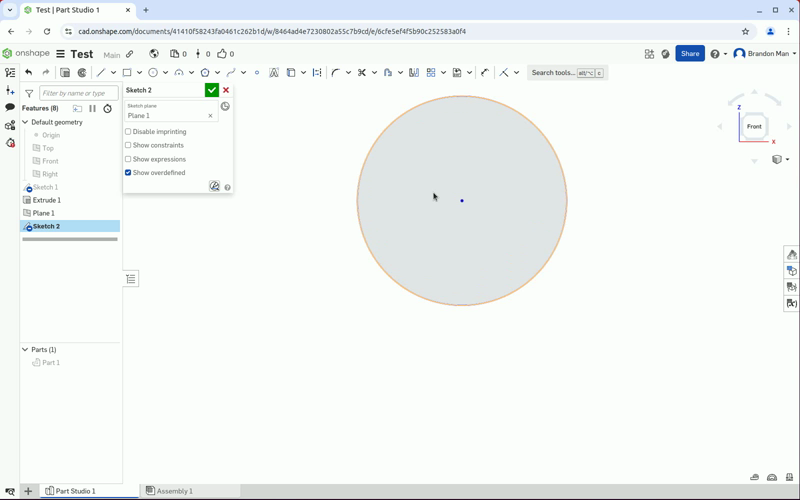
scroll(6)
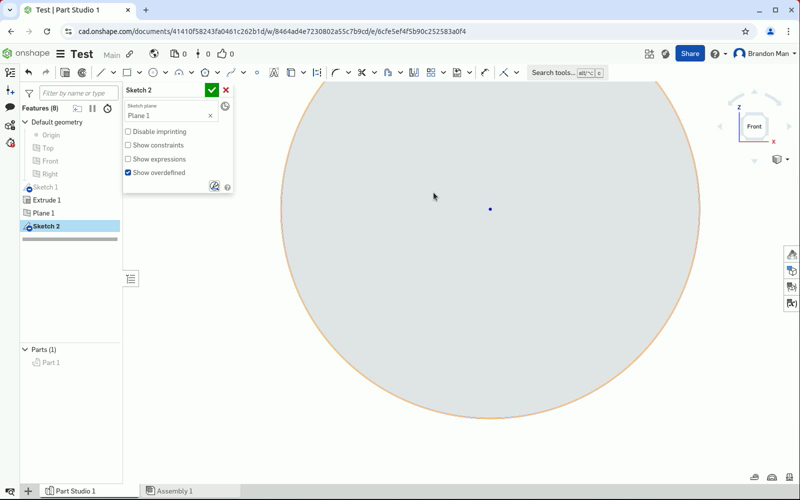
click(433, 192)
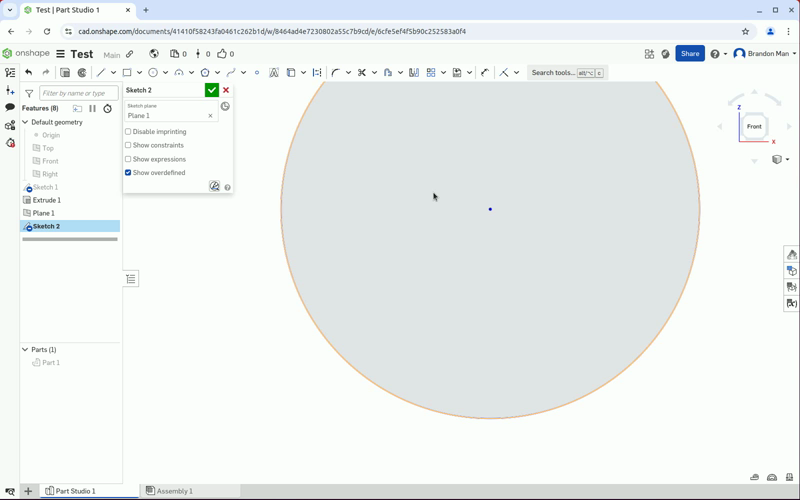
scroll(-6)
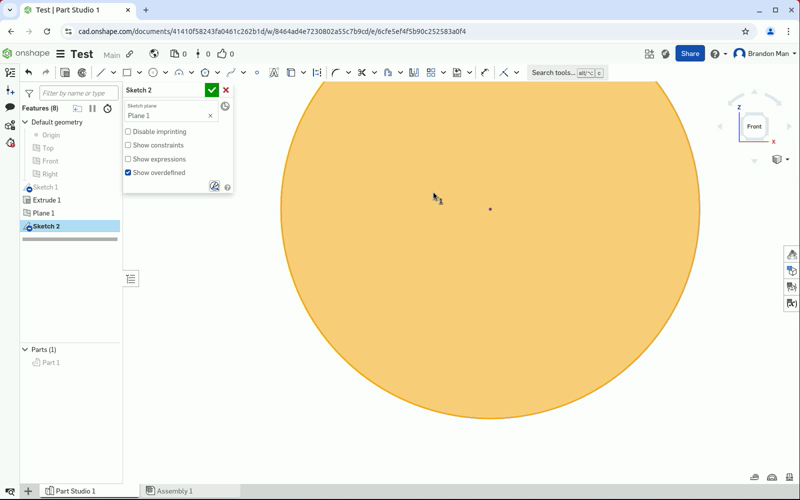
scroll(-6)
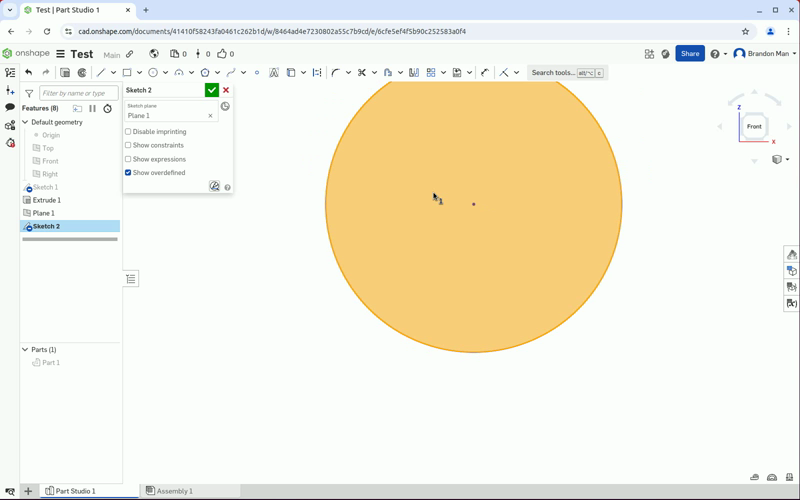
scroll(-6)
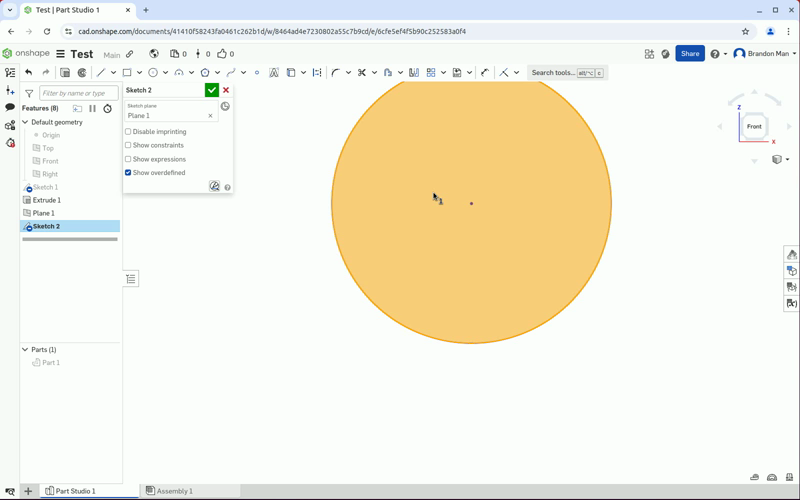
scroll(-6)
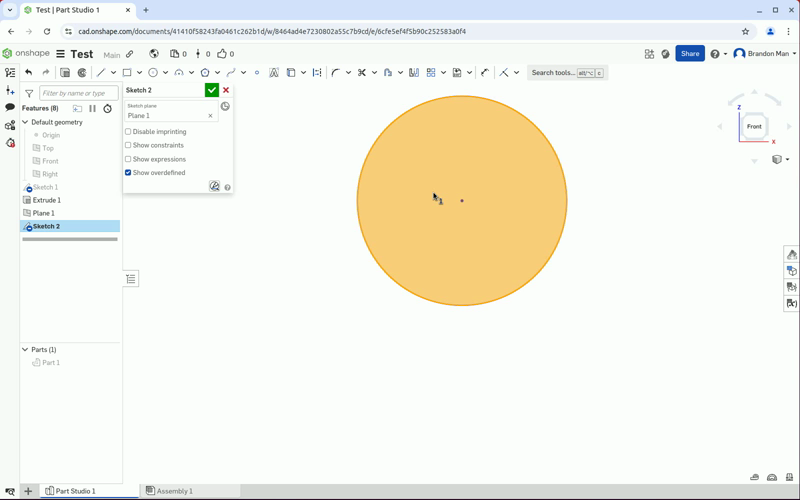
scroll(-6)
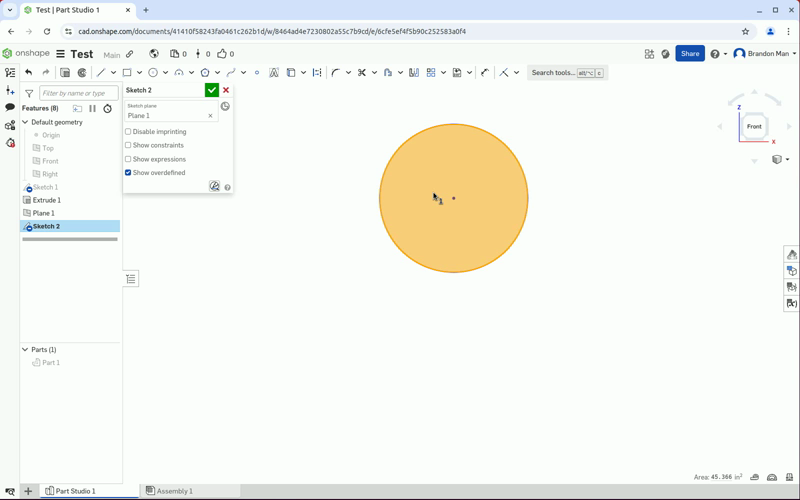
scroll(-6)
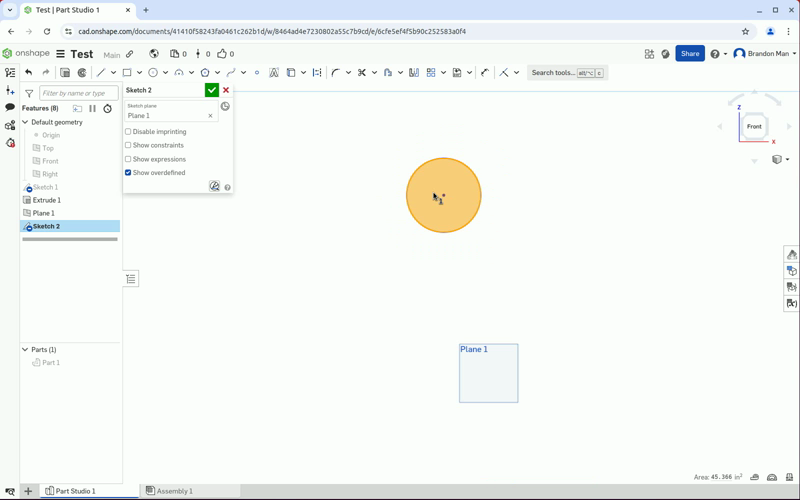
scroll(-6)
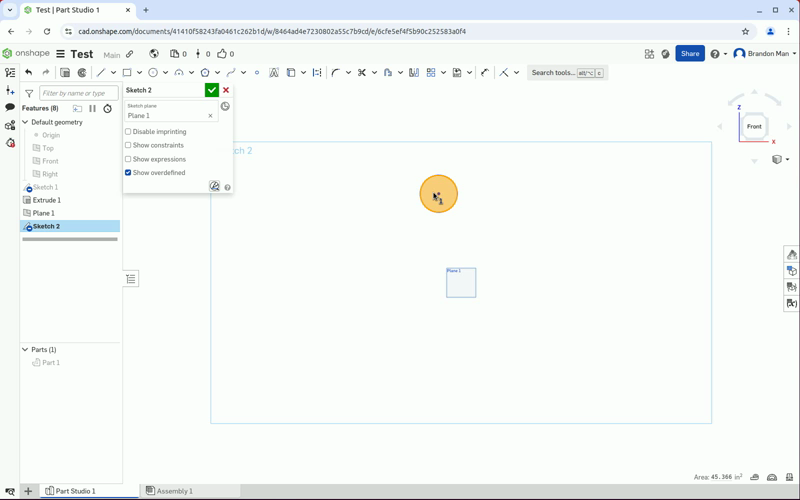
mouse_move(73, 352)
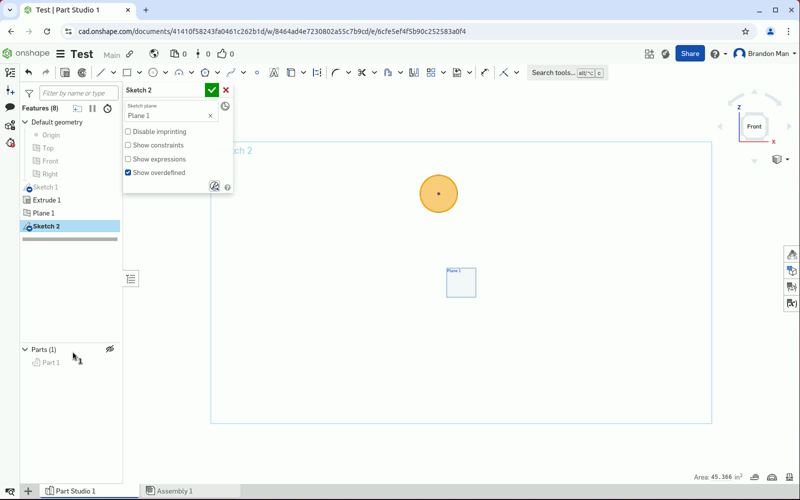
key(shift+y)
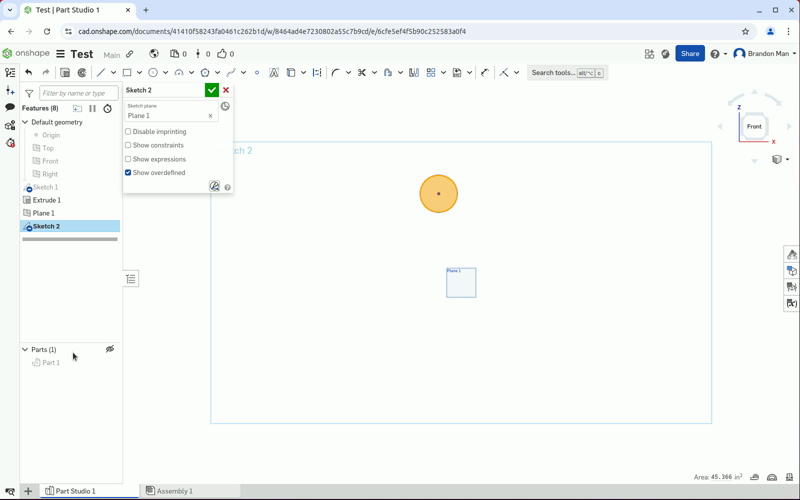
key(shift+e)
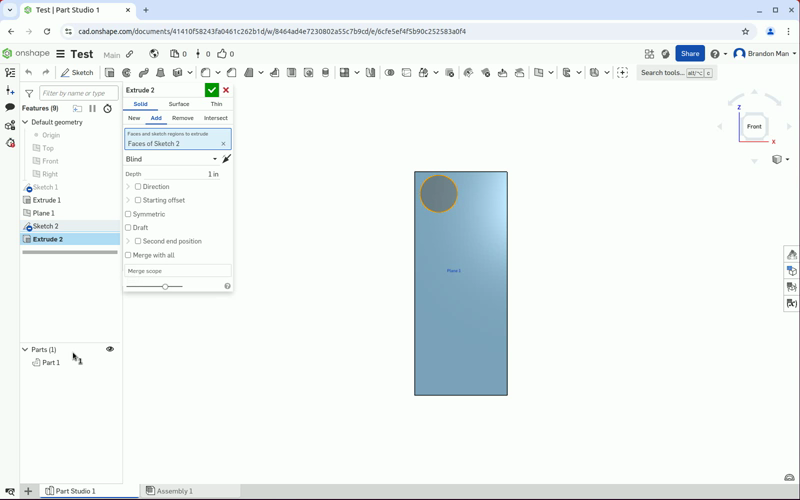
mouse_move(143, 106)
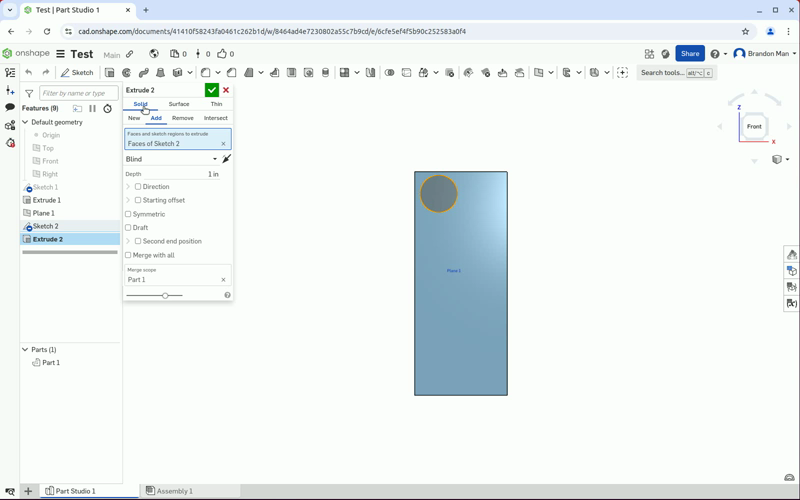
click(143, 106)
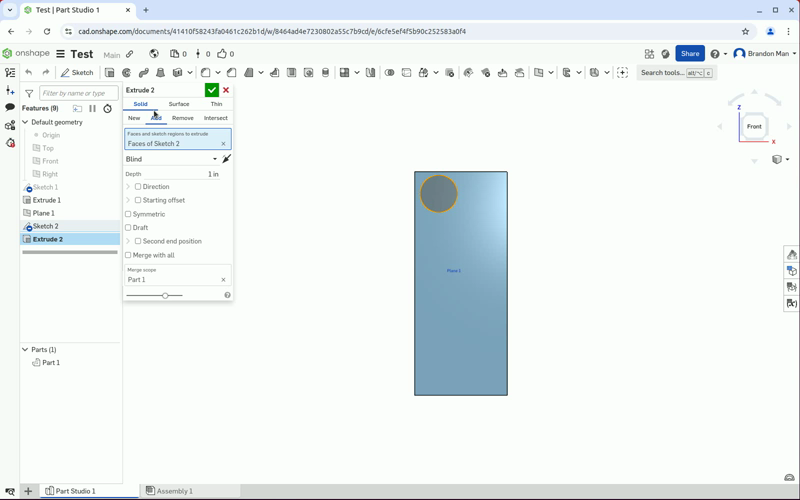
mouse_move(186, 120)
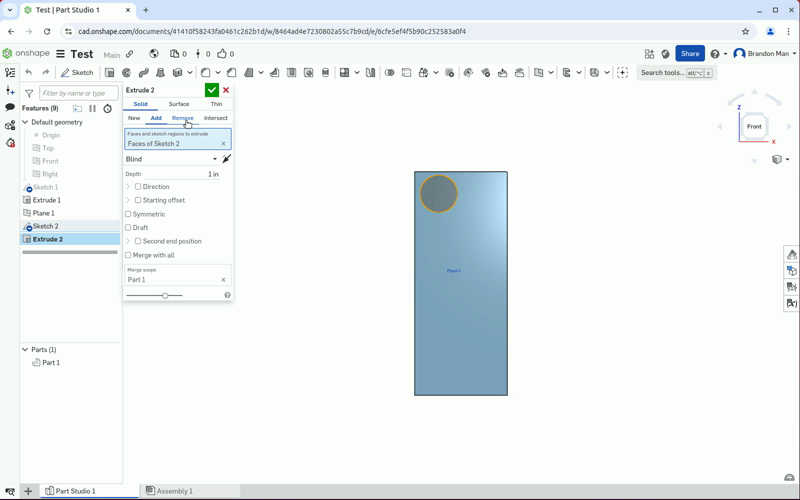
click(186, 120)
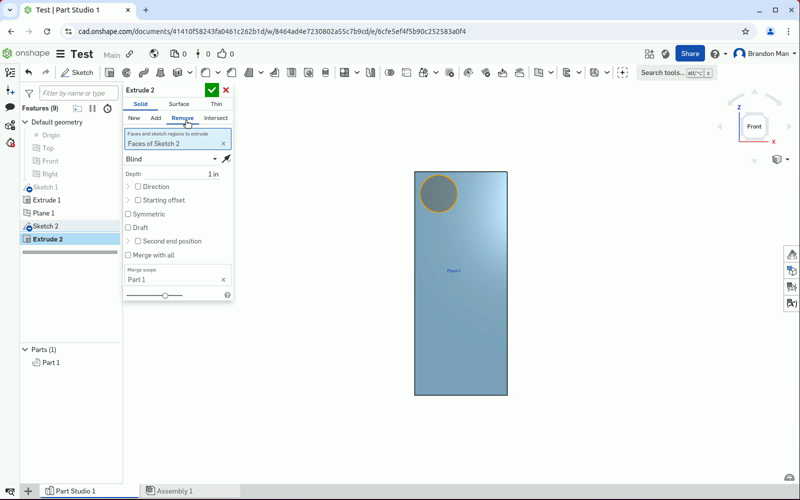
key(tab, 4)
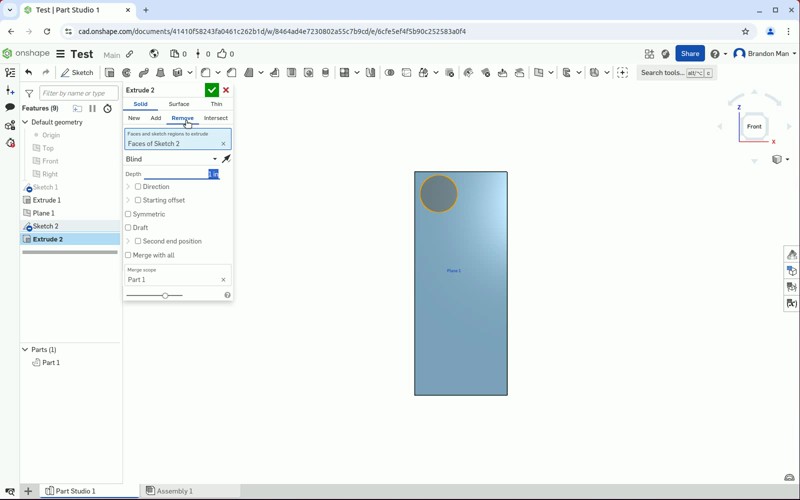
text(5.777)
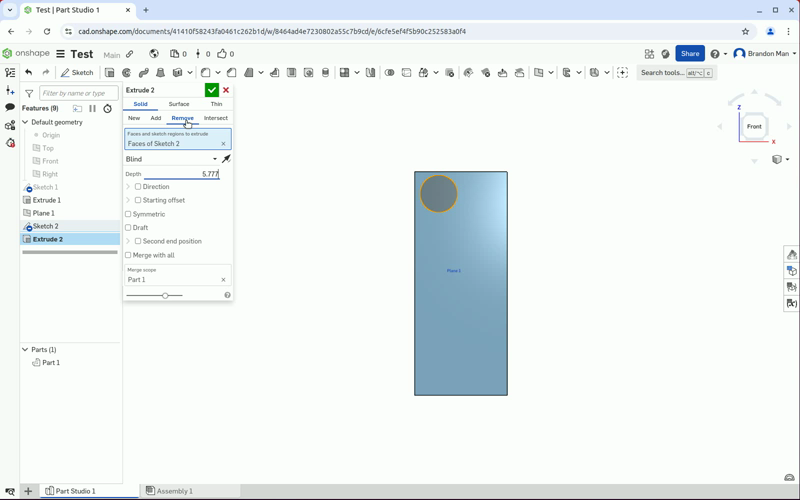
key(tab, 6)
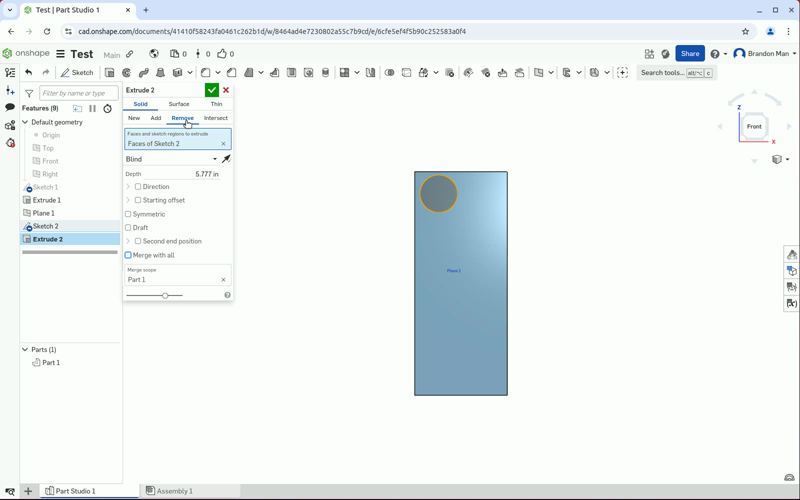
key(space)
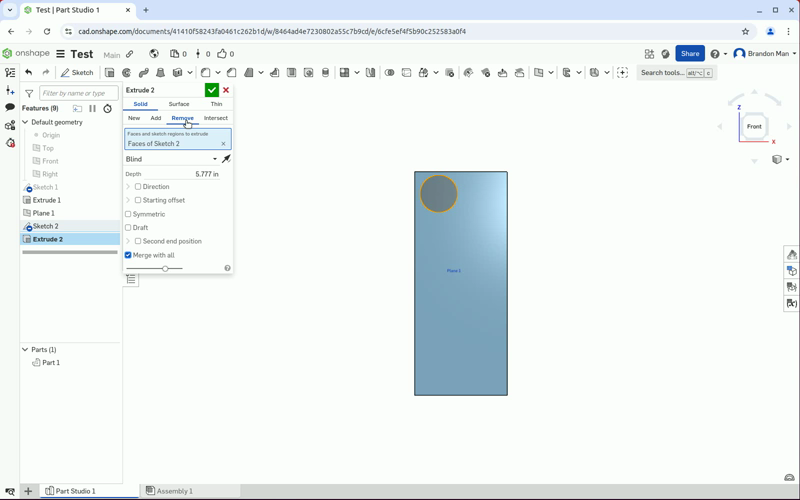
key(enter)
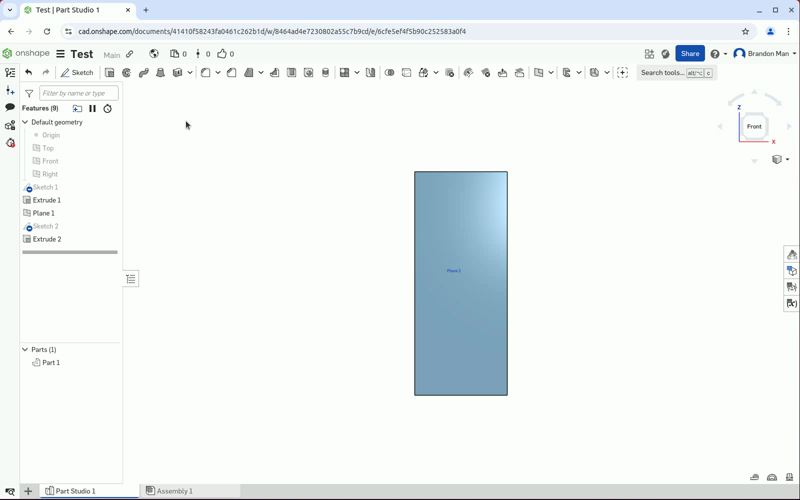
key(shift+h)
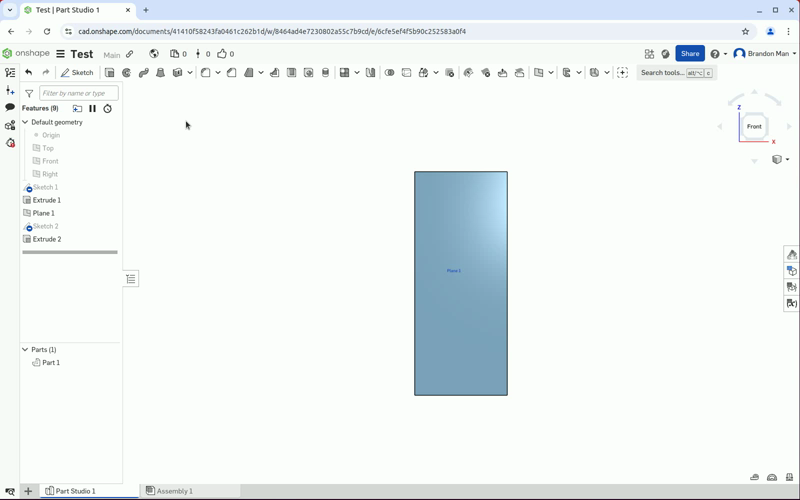
key(shift+h)
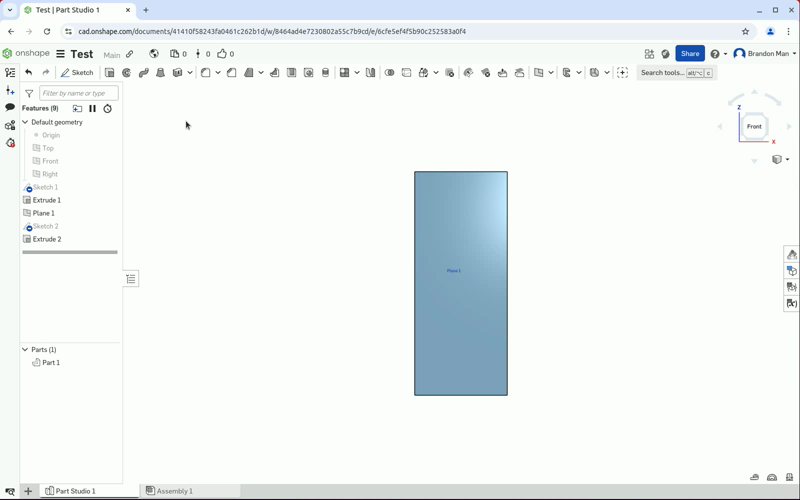
mouse_move(73, 189)
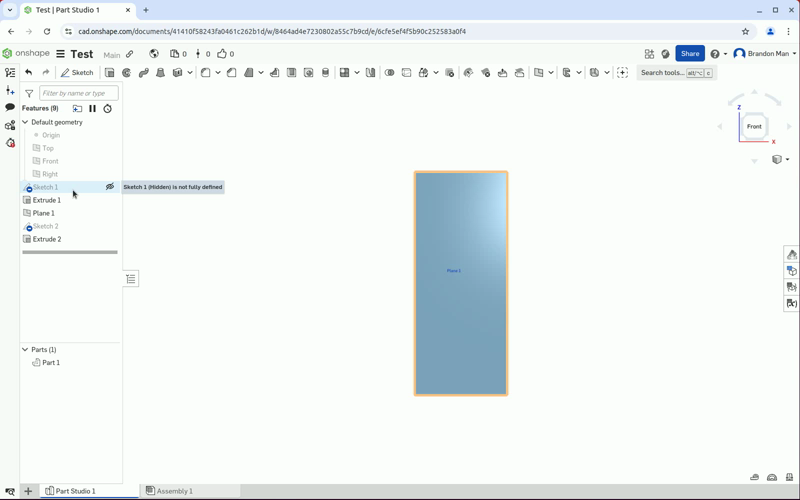
click(73, 189)
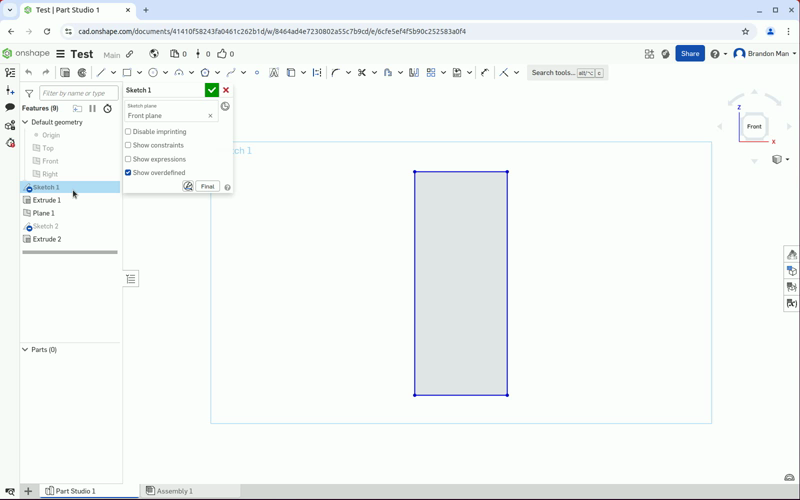
mouse_move(229, 92)
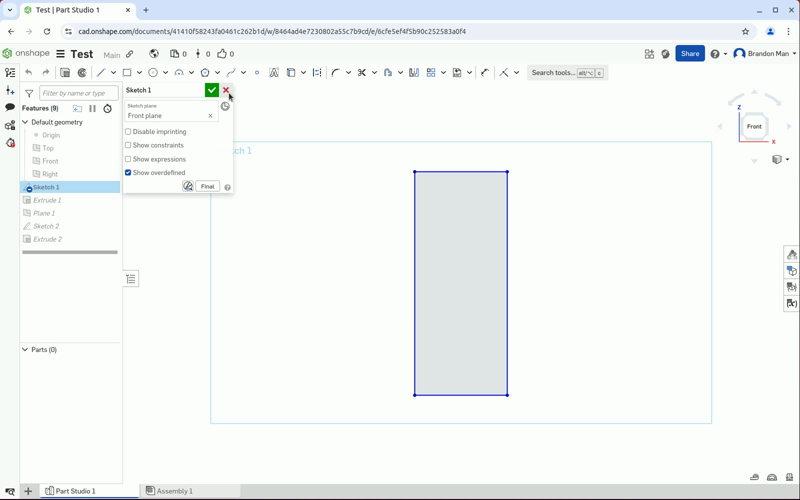
click(229, 92)
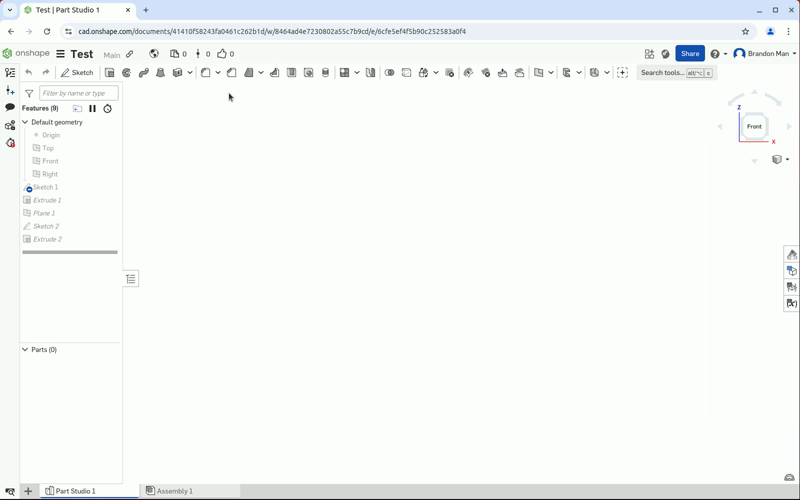
key(shift+s)
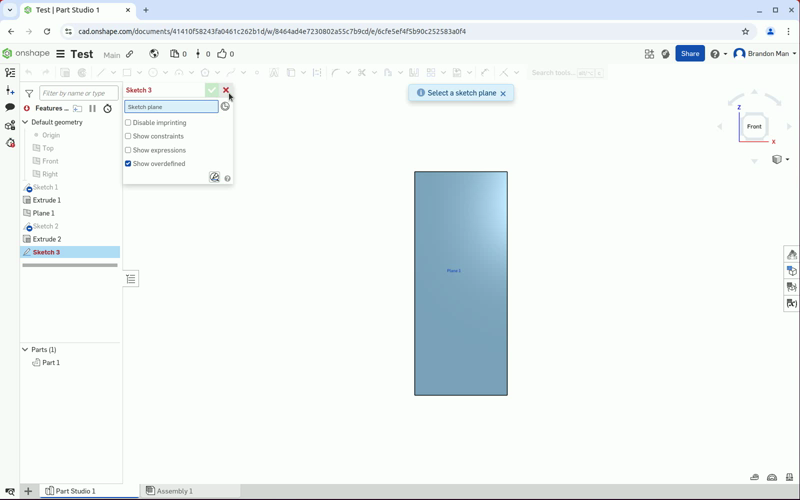
mouse_move(73, 215)
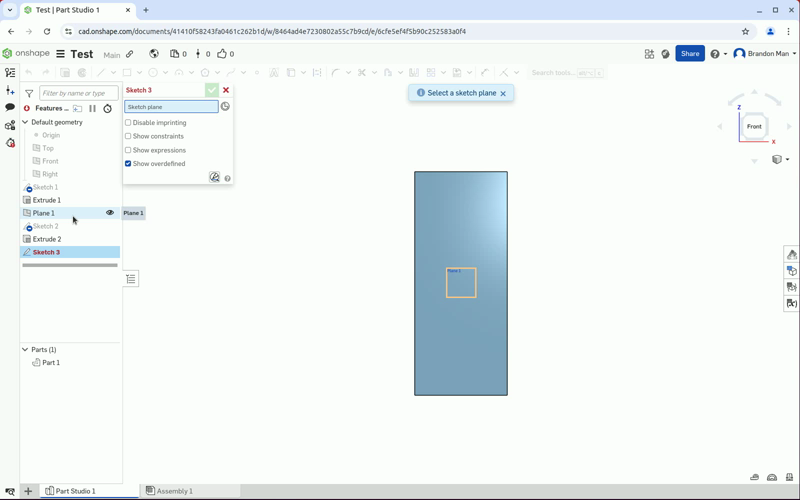
click(73, 215)
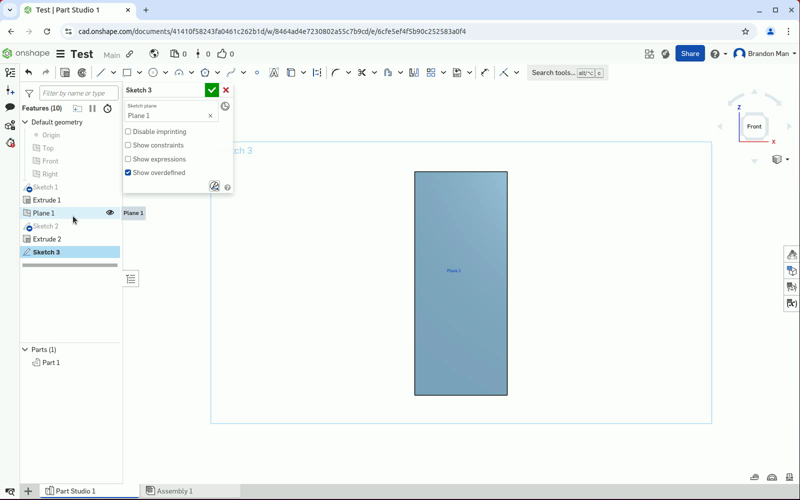
mouse_move(73, 352)
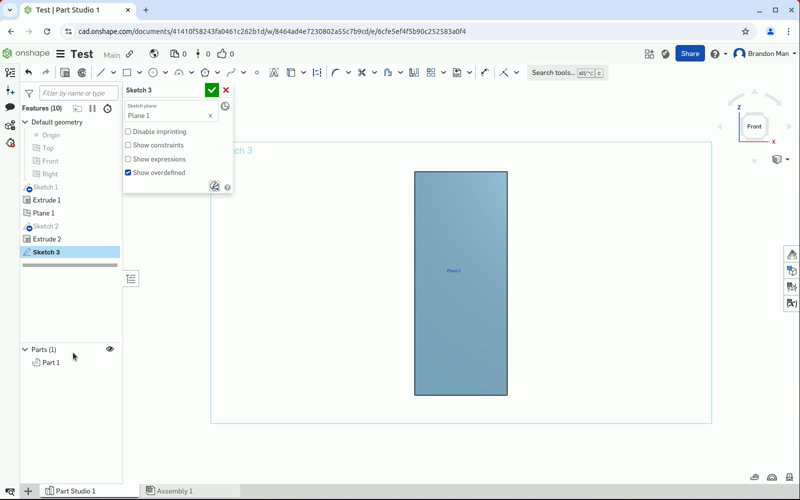
key(y)
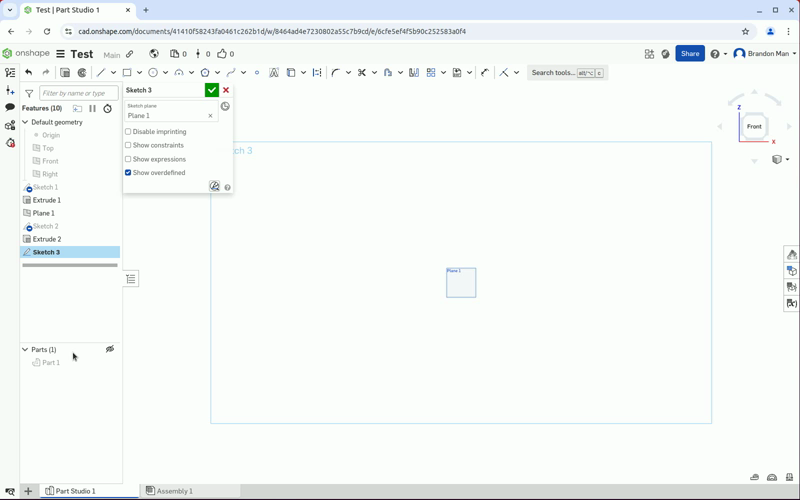
key(c)
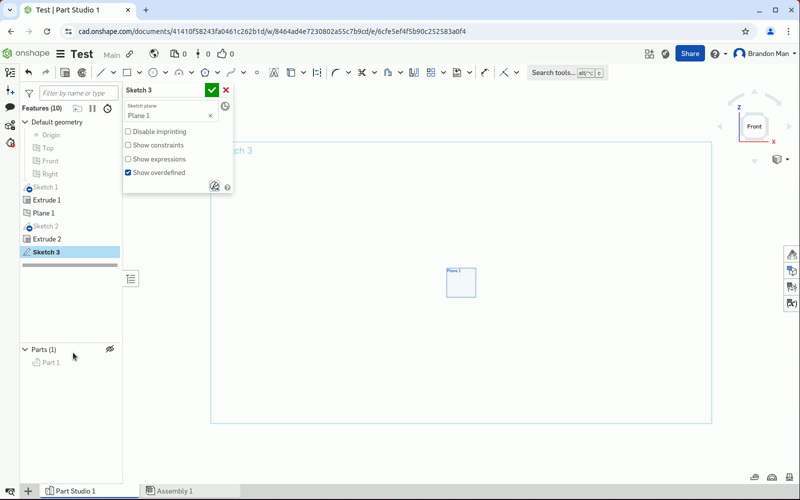
key_down(shift)
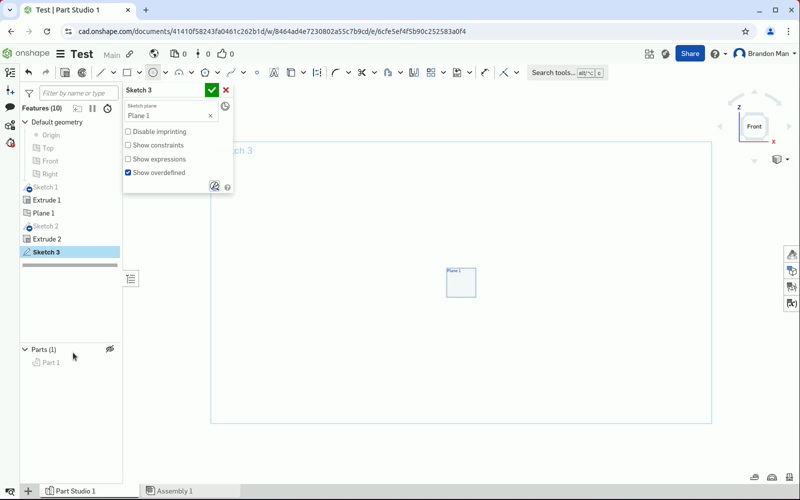
mouse_move(438, 372)
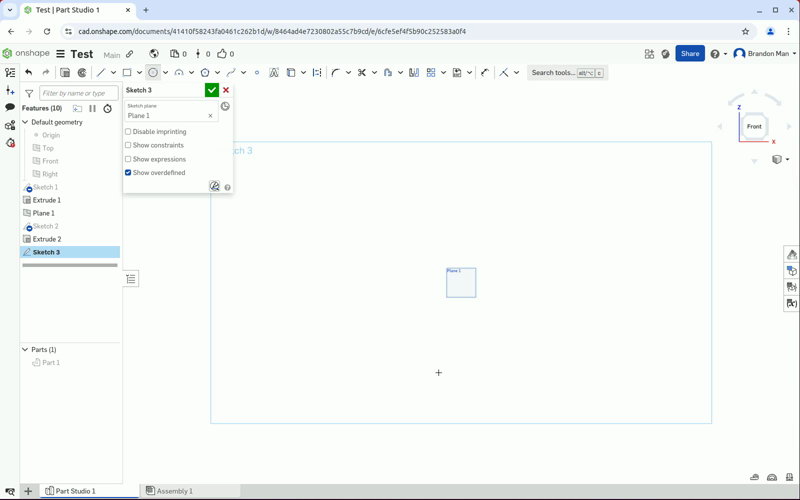
click(438, 372)
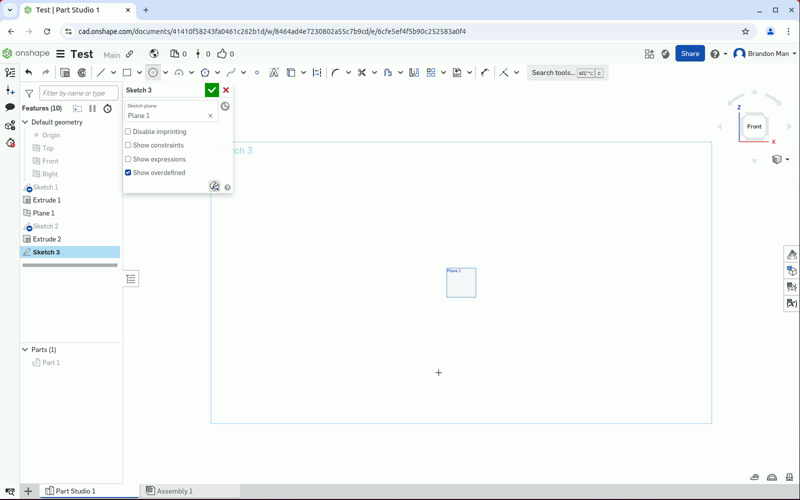
key_up(shift)
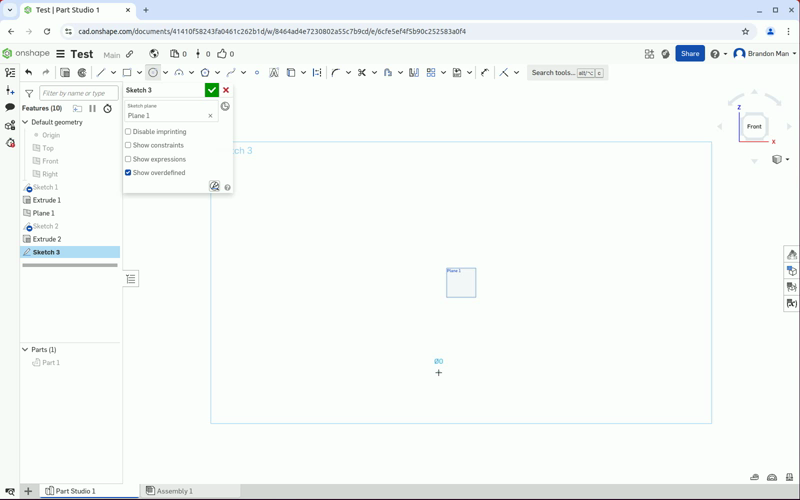
mouse_move(457, 372)
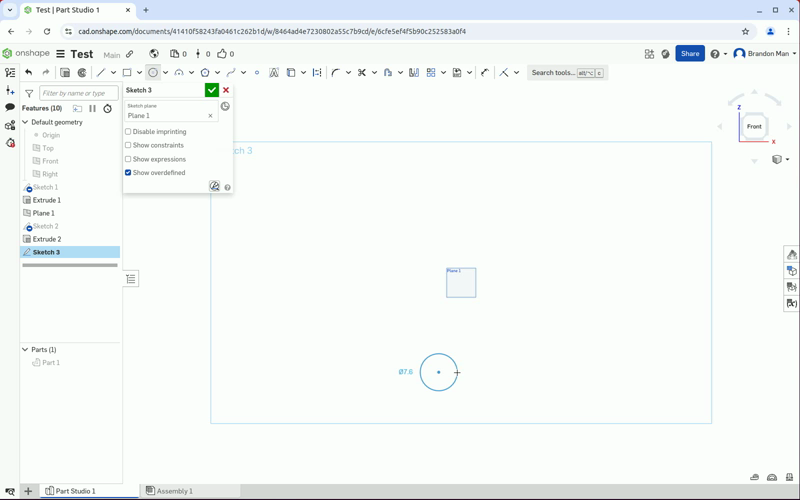
click(457, 372)
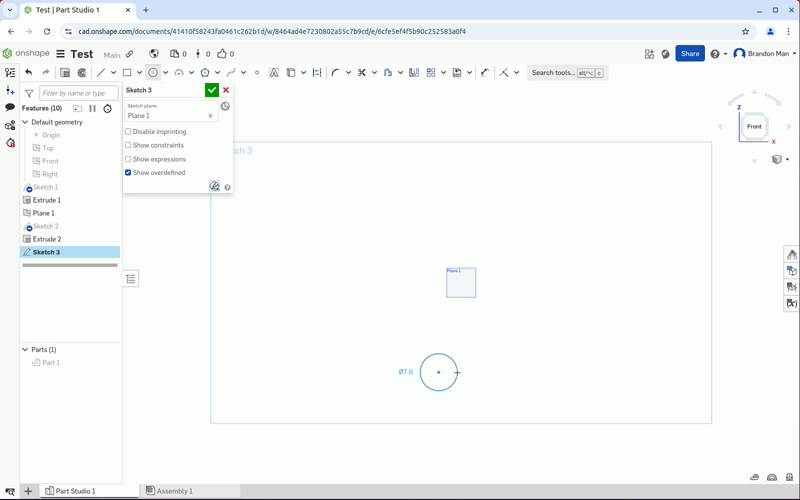
key(esc)
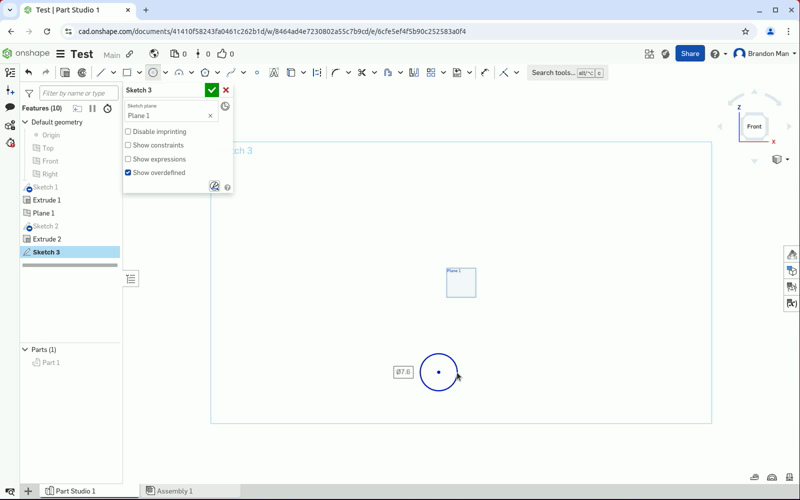
mouse_move(431, 383)
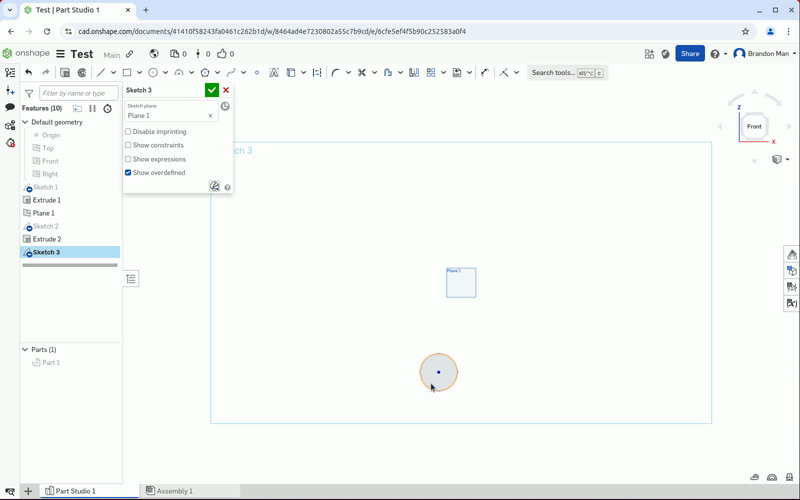
scroll(6)
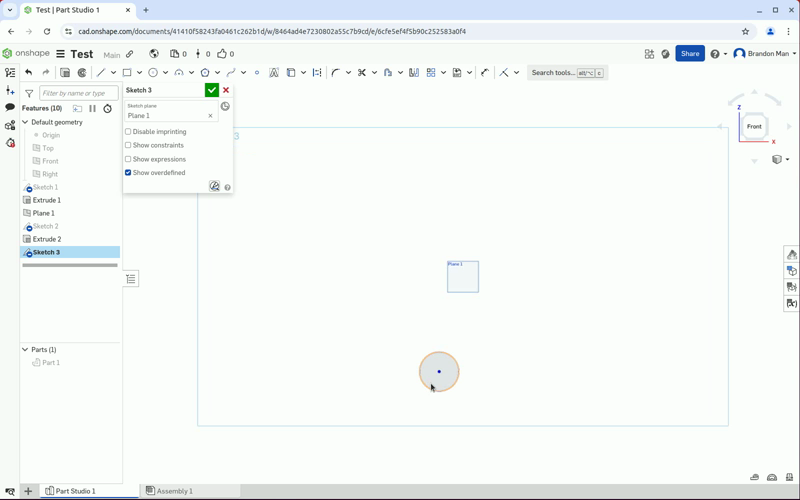
scroll(6)
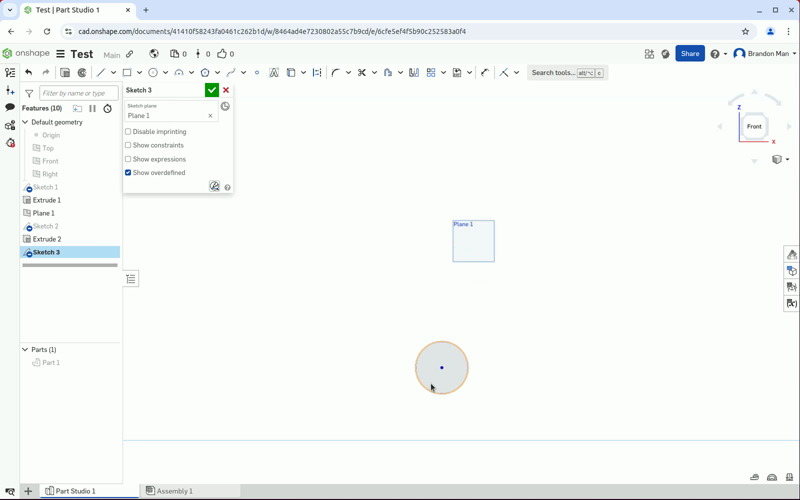
scroll(6)
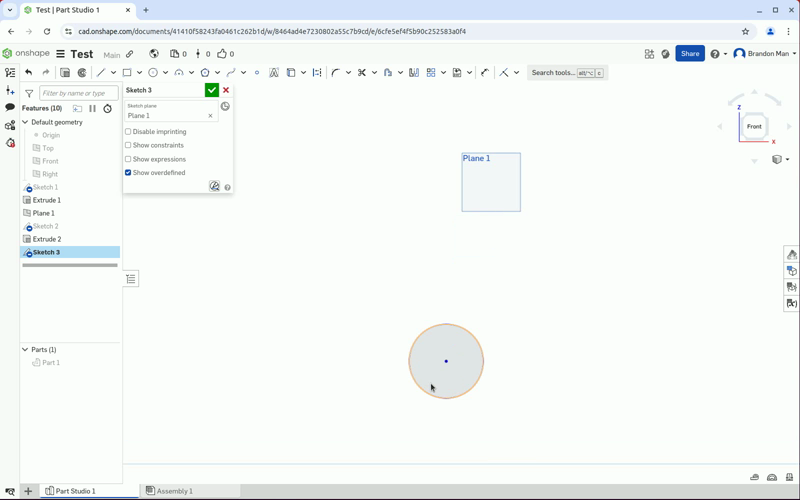
scroll(6)
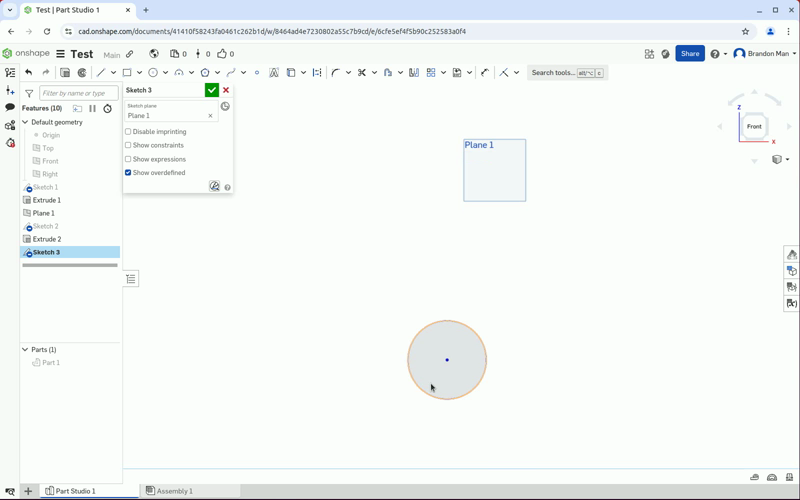
scroll(6)
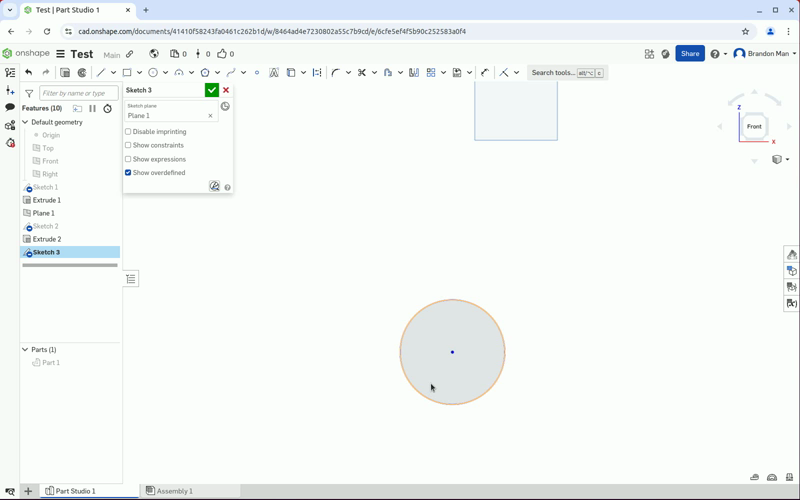
scroll(6)
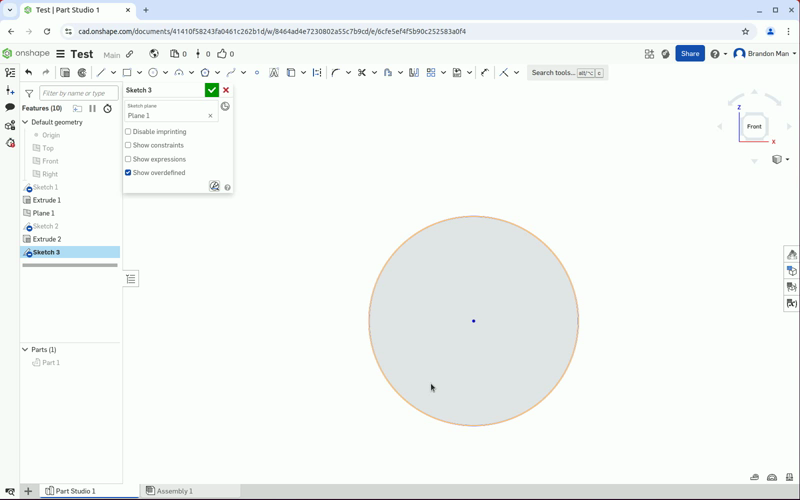
scroll(6)
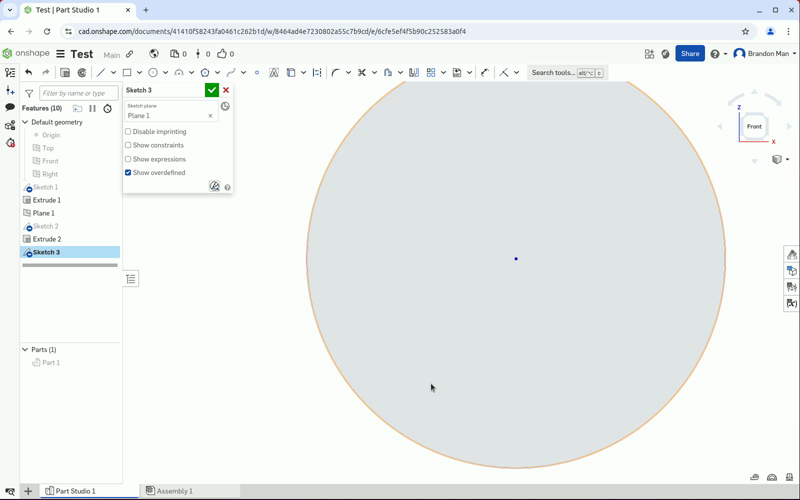
click(431, 383)
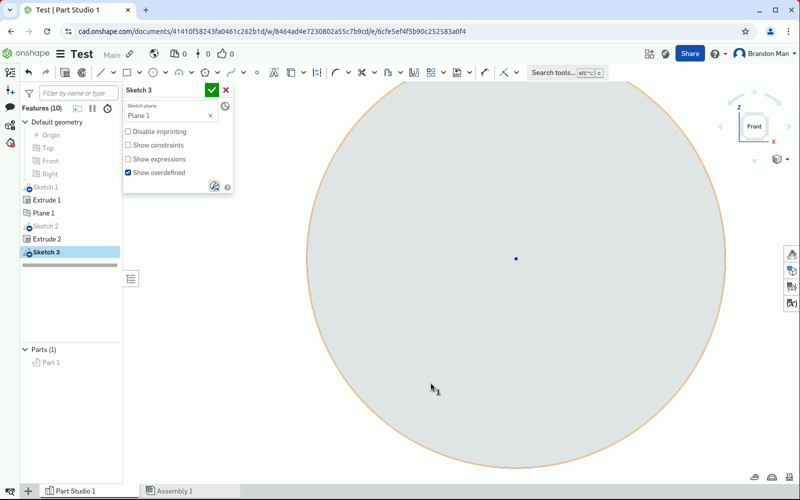
scroll(-6)
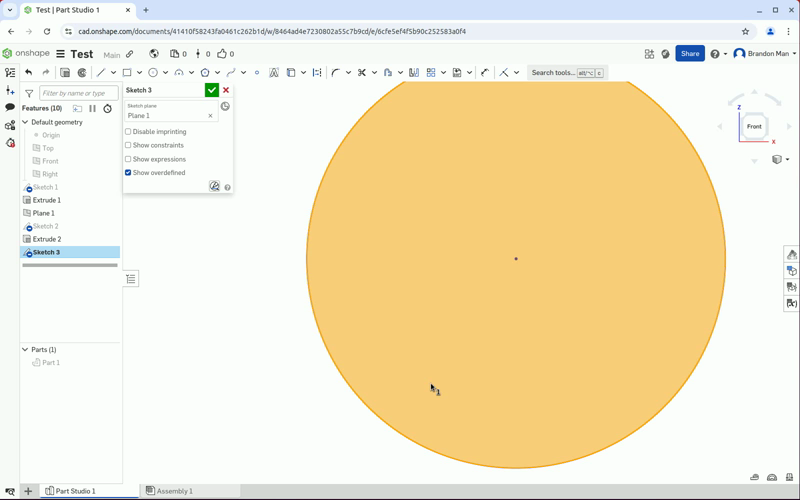
scroll(-6)
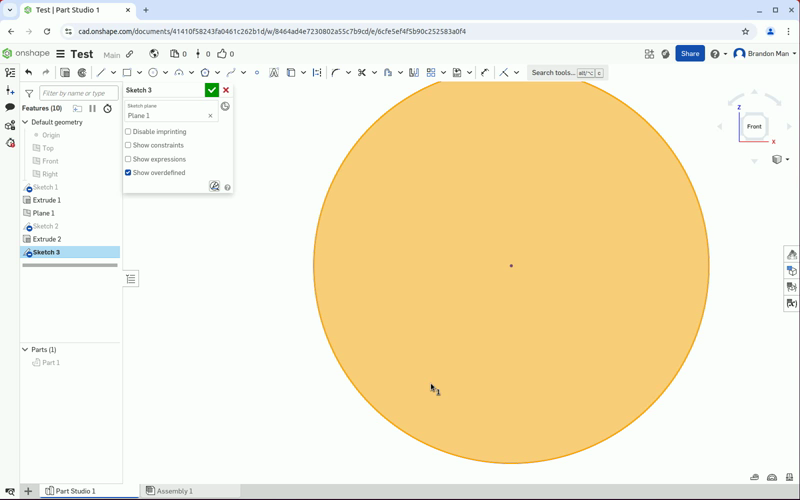
scroll(-6)
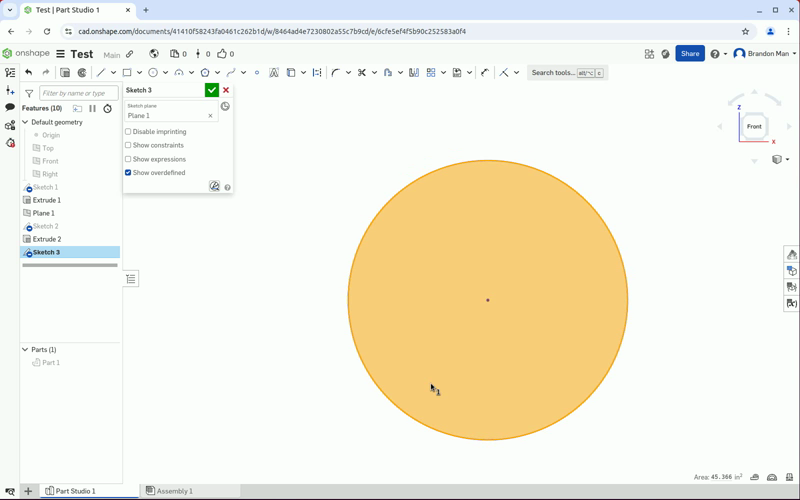
scroll(-6)
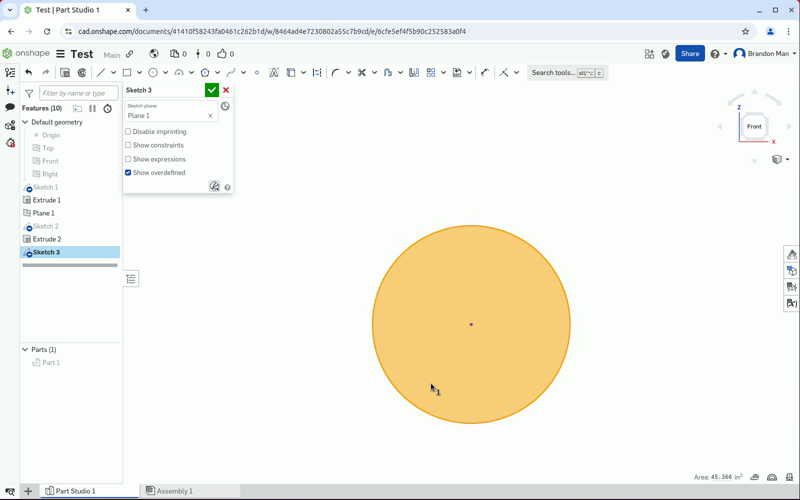
scroll(-6)
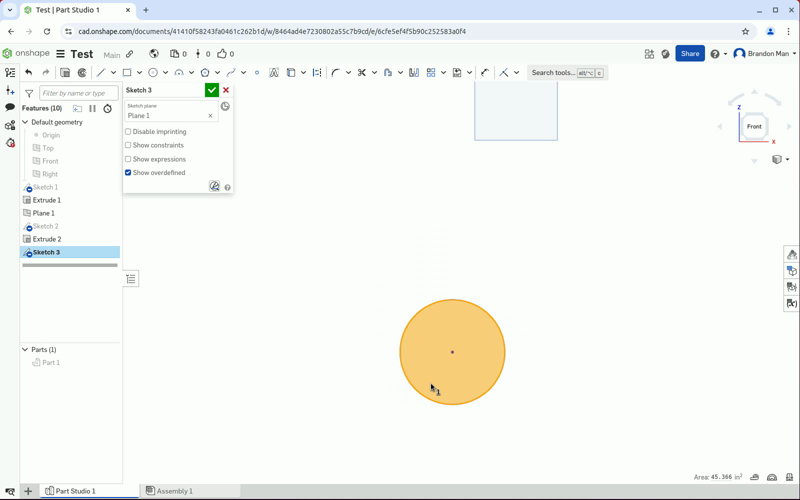
scroll(-6)
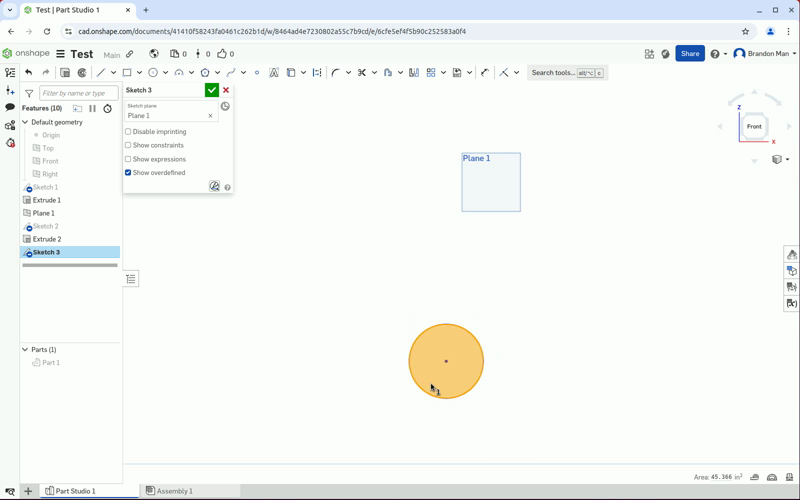
scroll(-6)
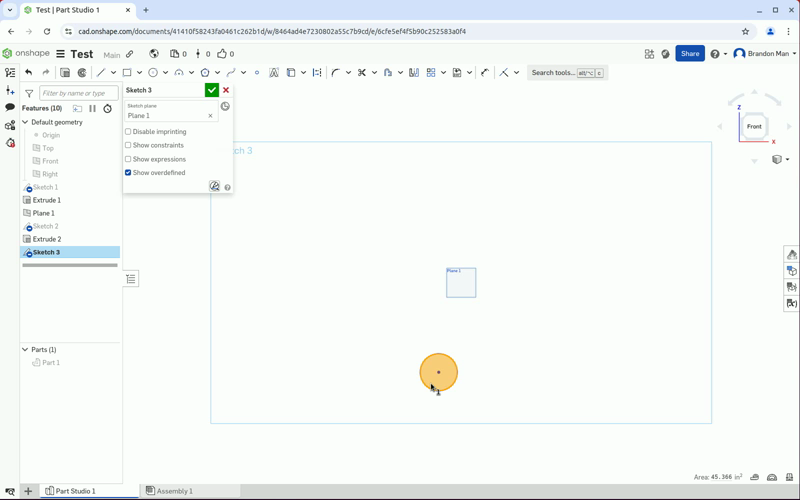
mouse_move(73, 352)
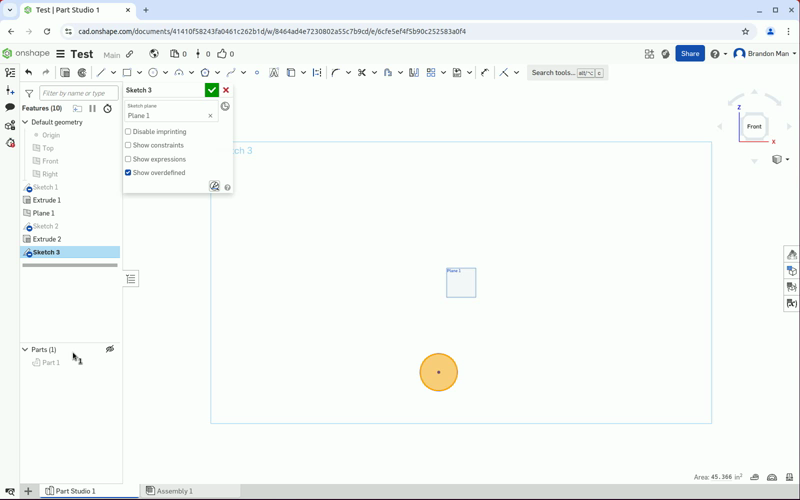
key(shift+y)
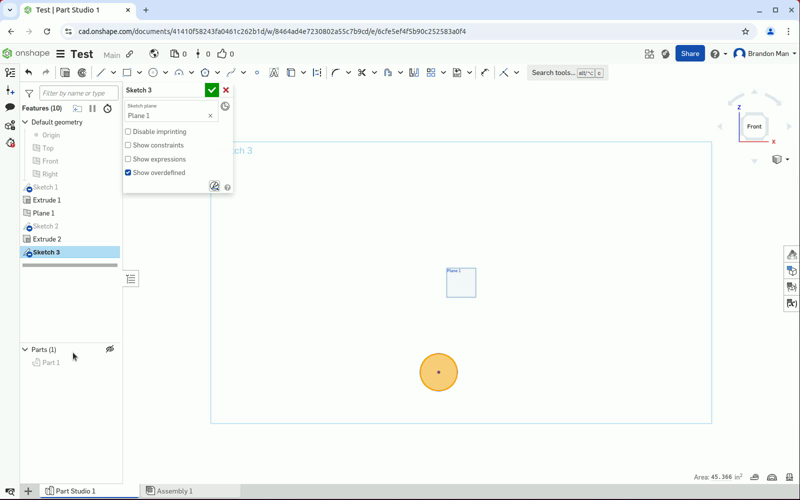
key(shift+e)
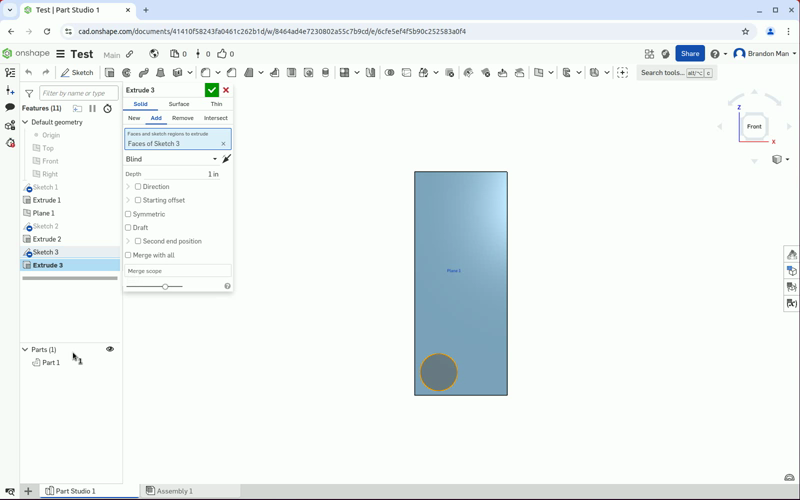
mouse_move(143, 106)
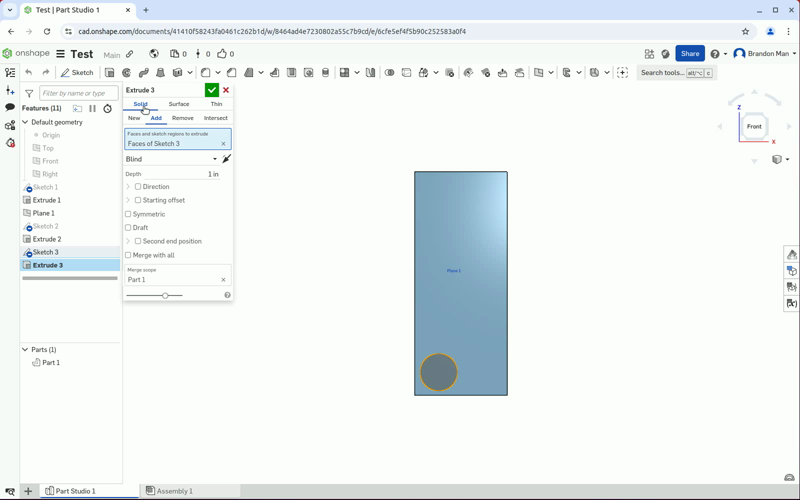
click(143, 106)
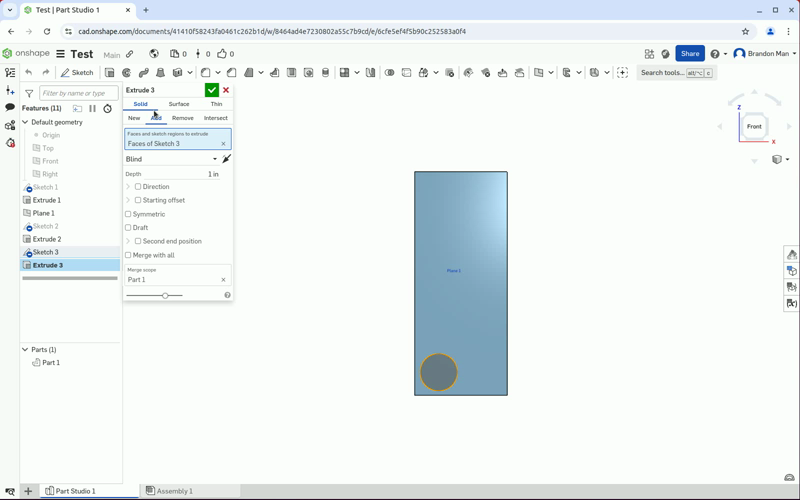
mouse_move(186, 120)
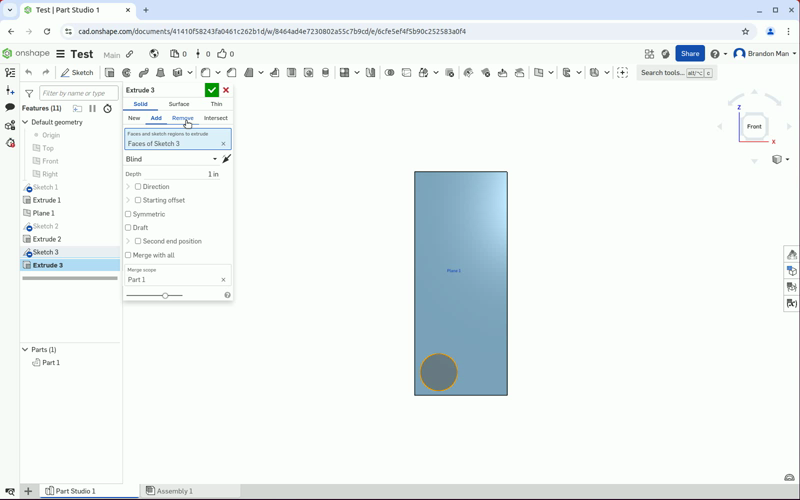
click(186, 120)
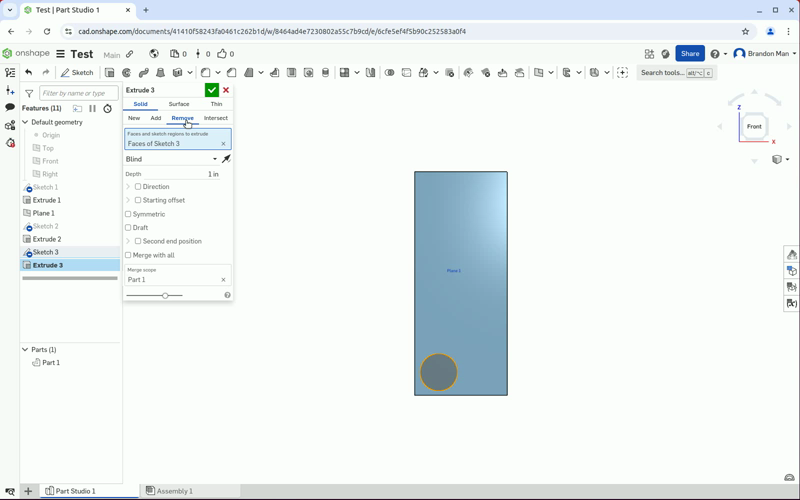
key(tab, 4)
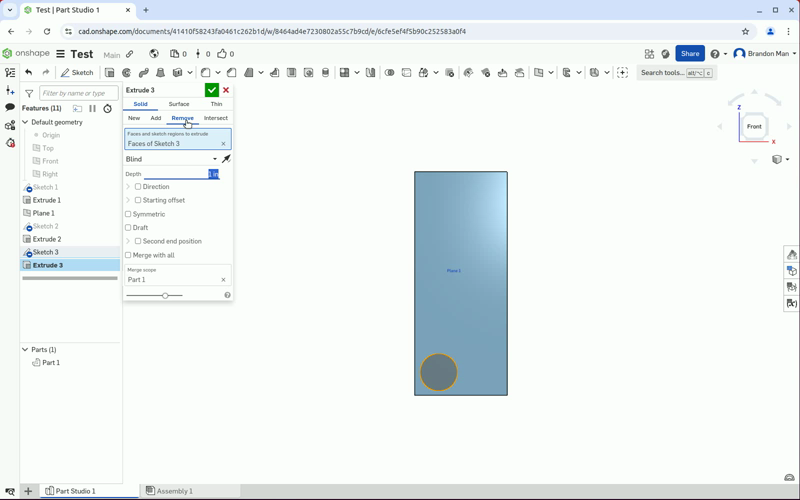
text(5.777)
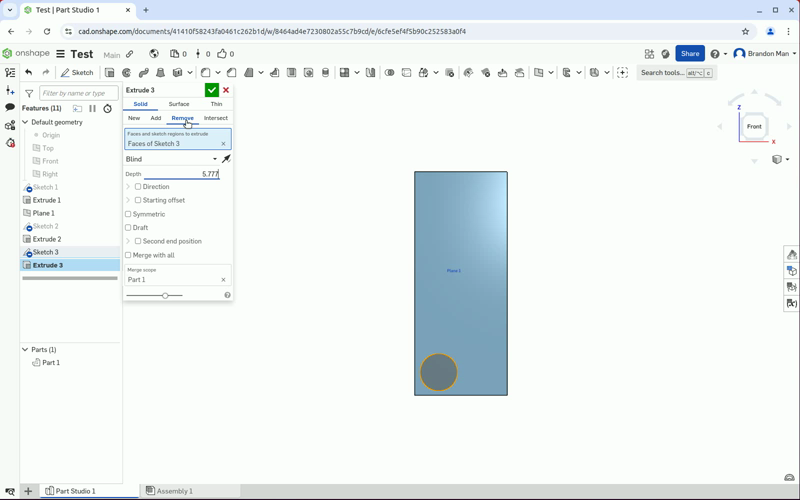
key(tab, 6)
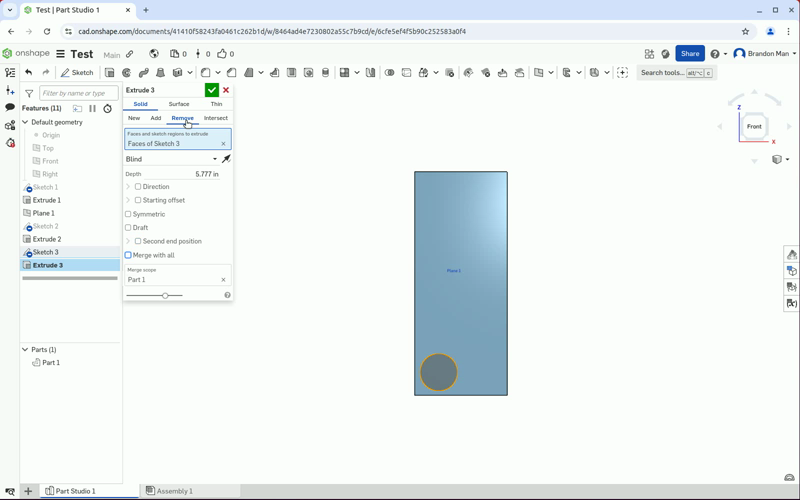
key(space)
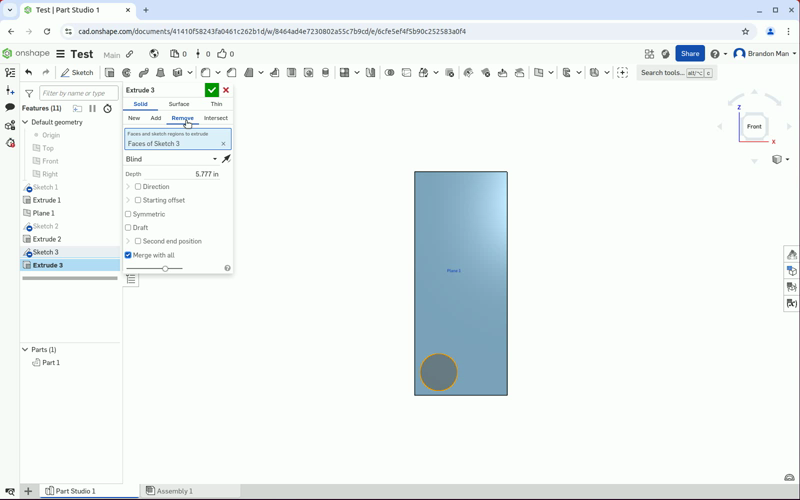
key(enter)
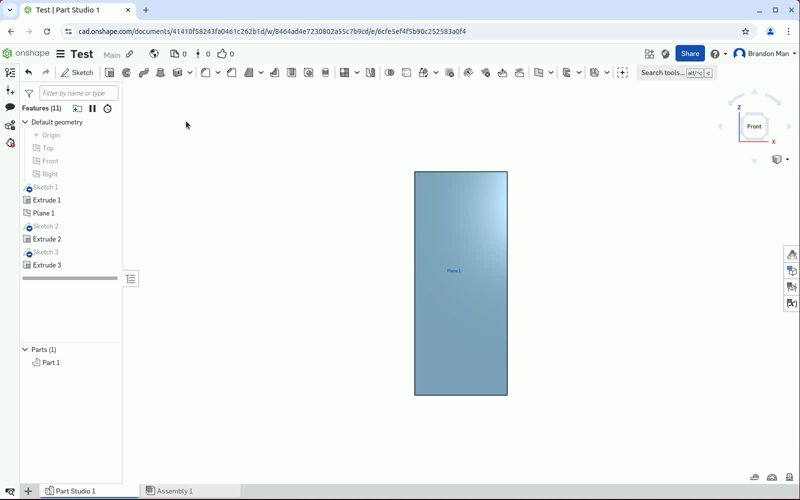
key(shift+h)
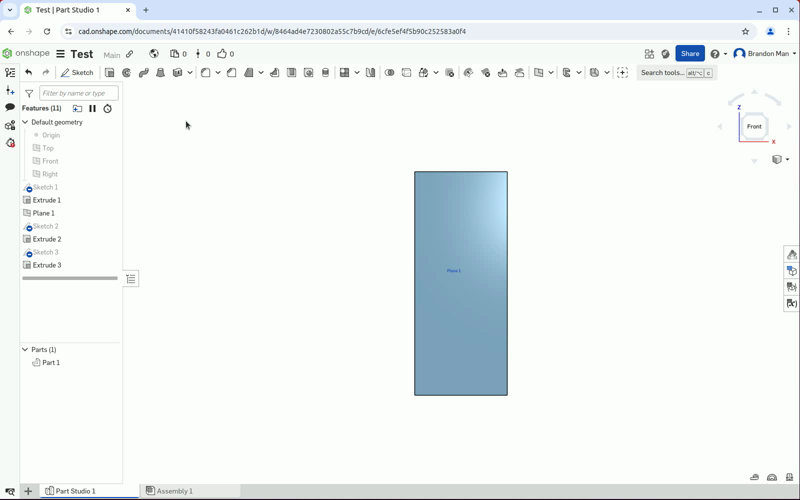
key(shift+h)
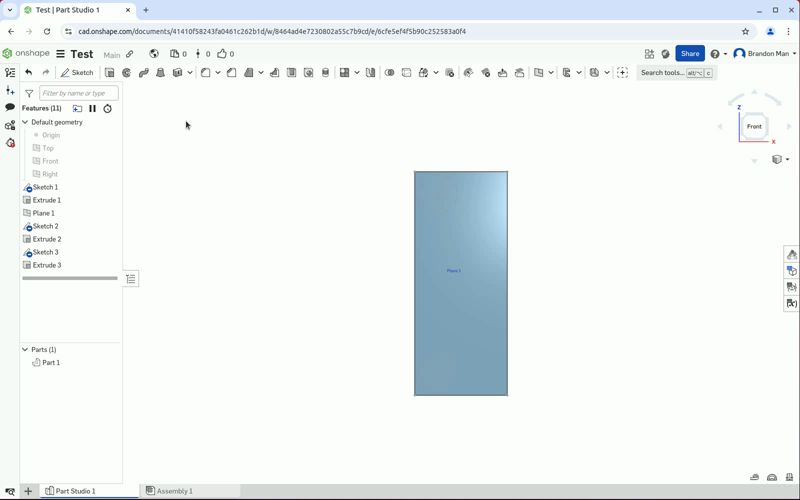
key(shift+7)
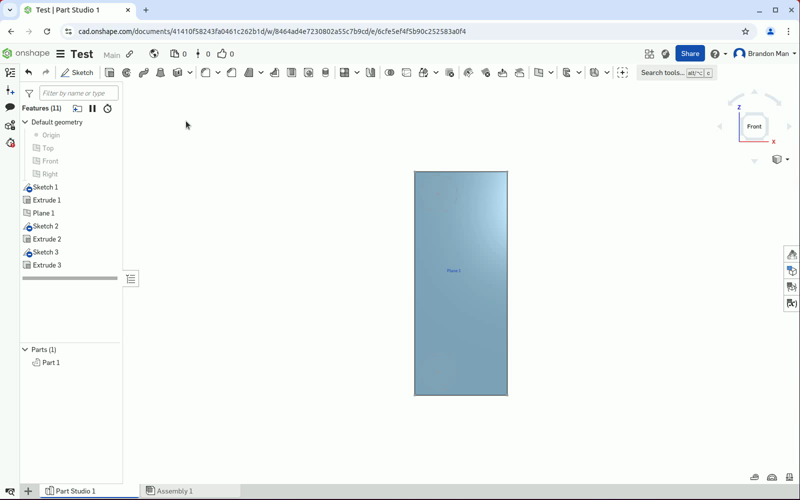
key(left, 2)
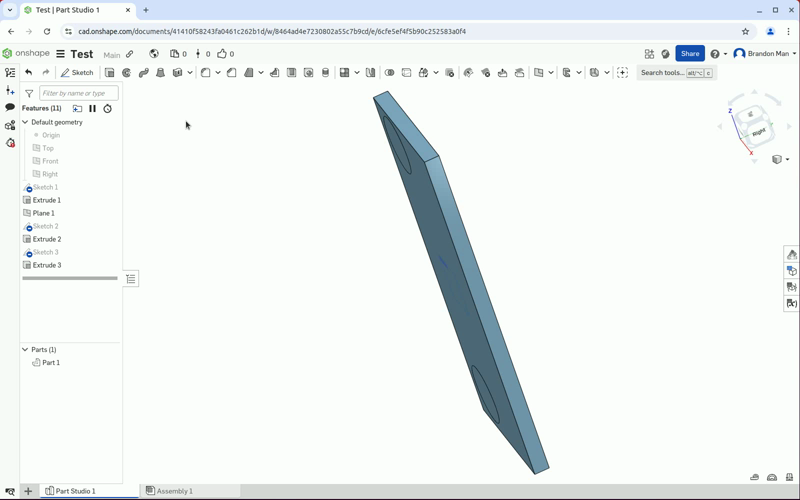
key(down, 2)
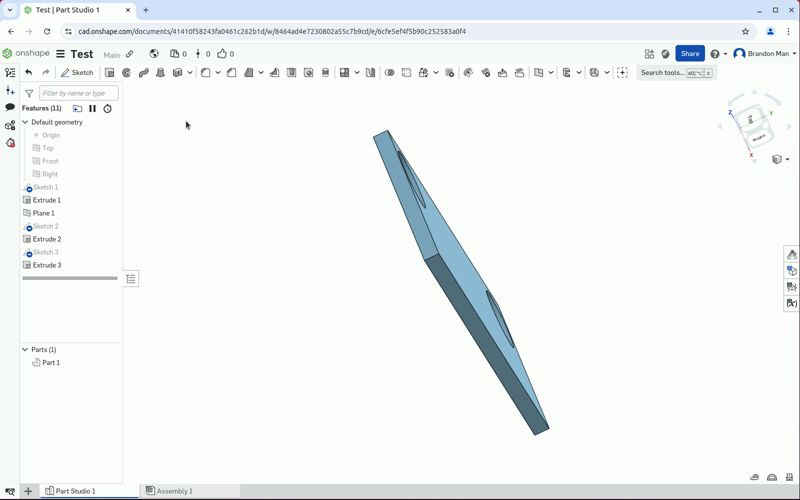
key(up, 2)
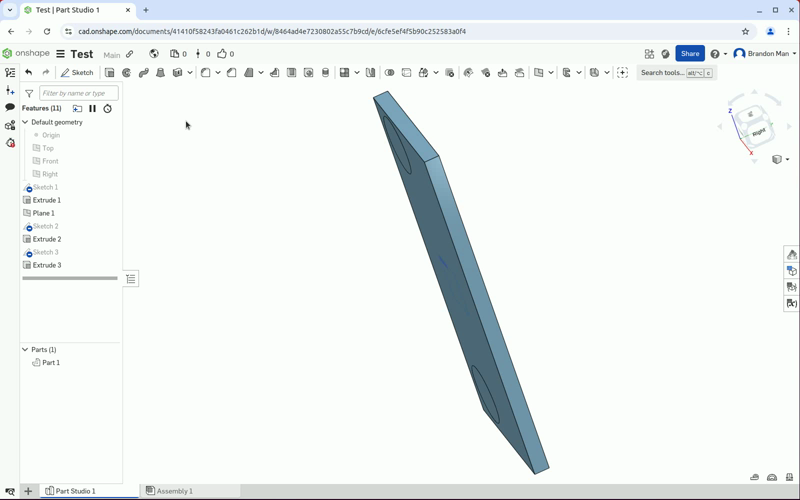
key(right, 2)
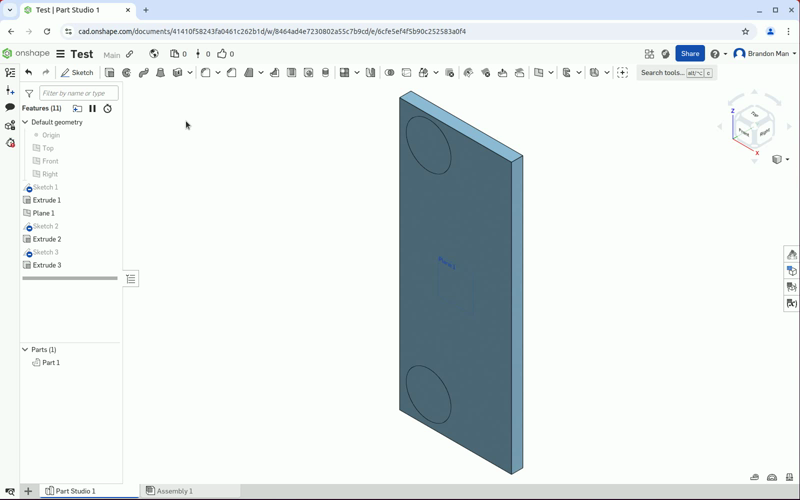
mouse_move(73, 189)
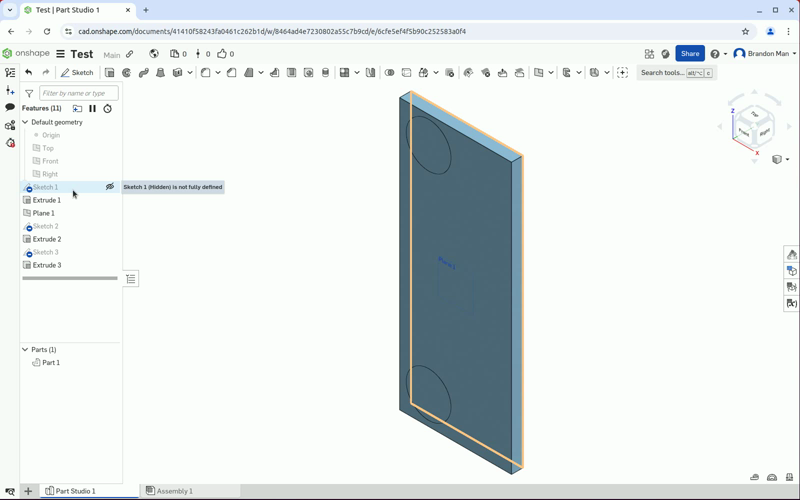
click(73, 189)